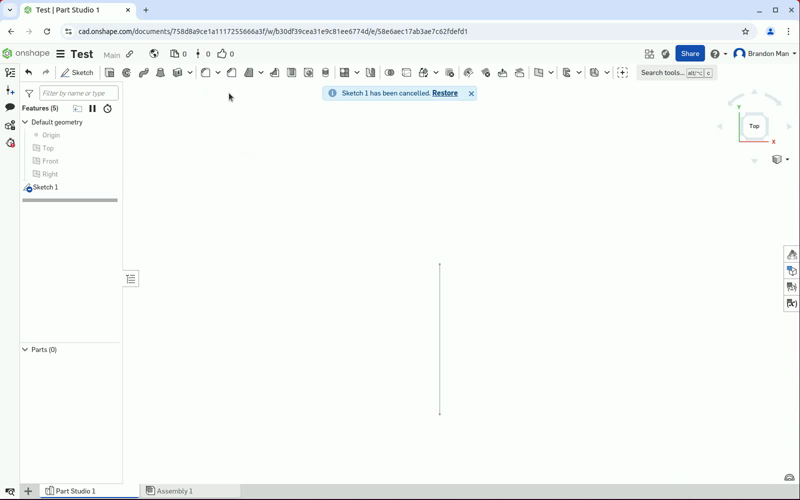
key(shift+h)
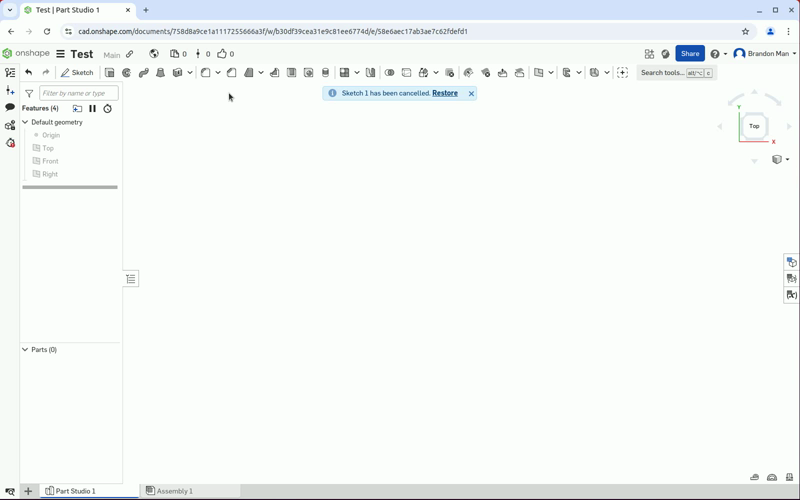
mouse_move(73, 352)
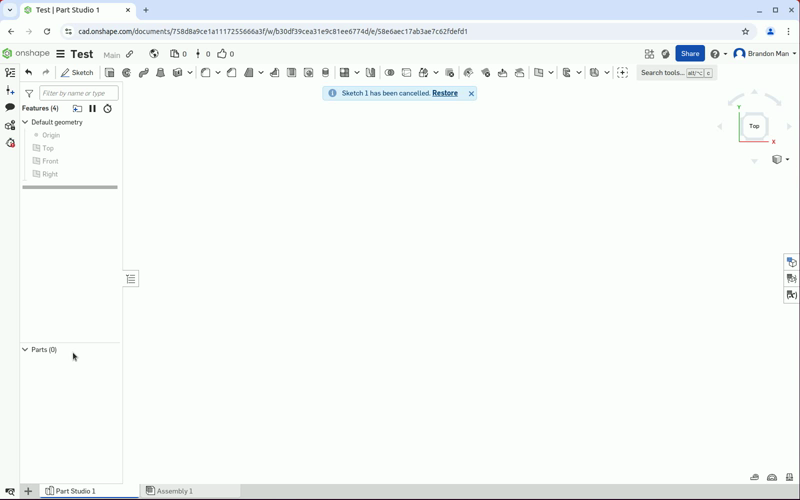
key(y)
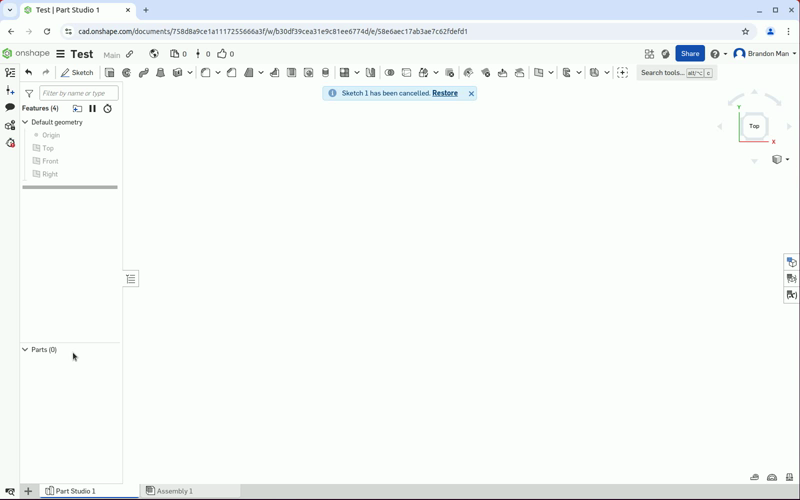
key(shift+p)
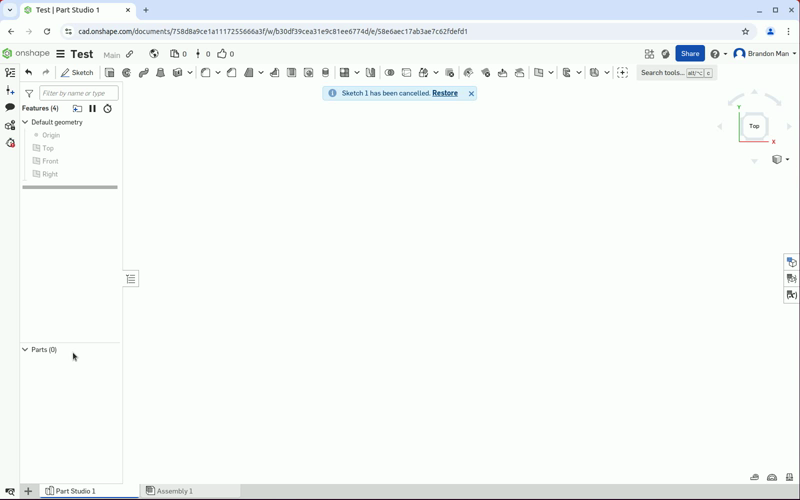
key(space)
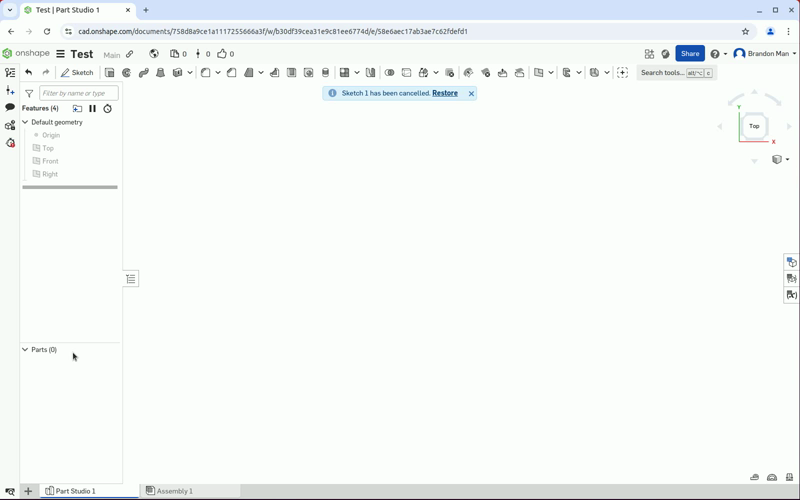
key_down(shift)
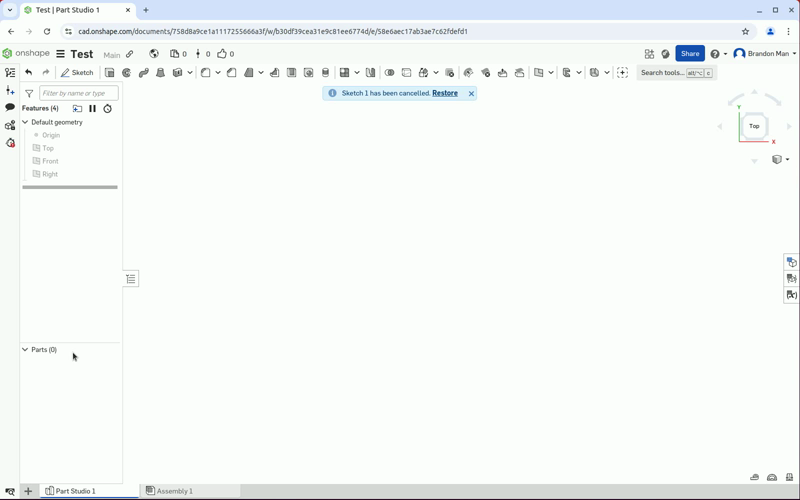
key(up)
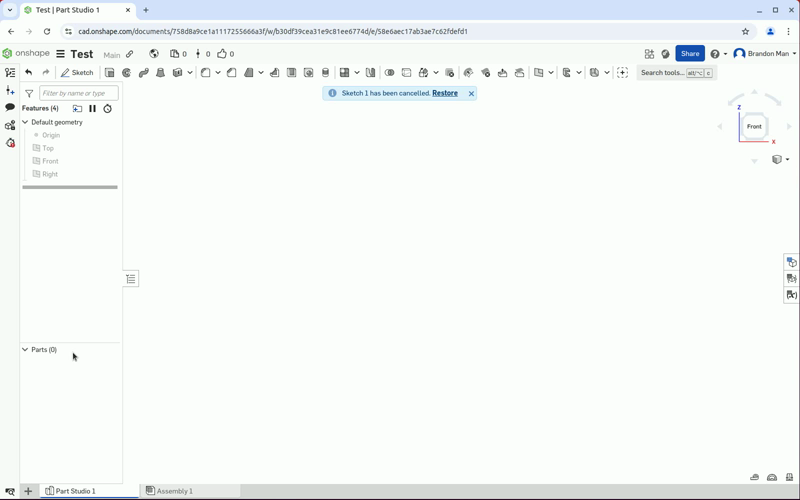
key_up(shift)
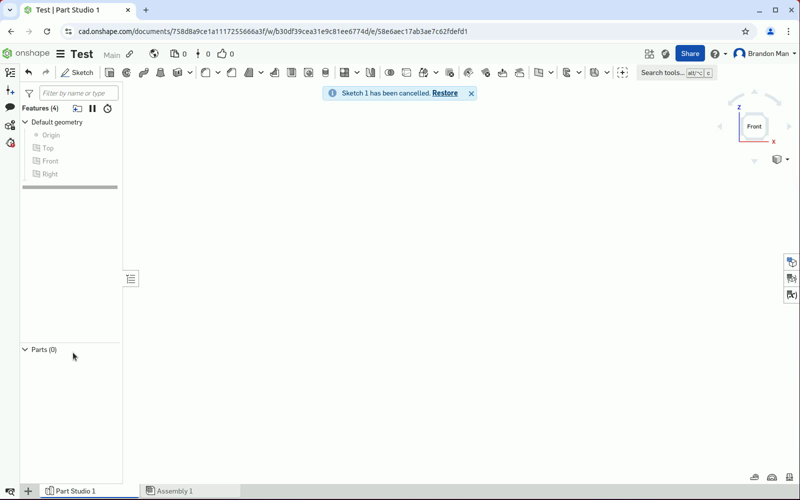
mouse_move(73, 352)
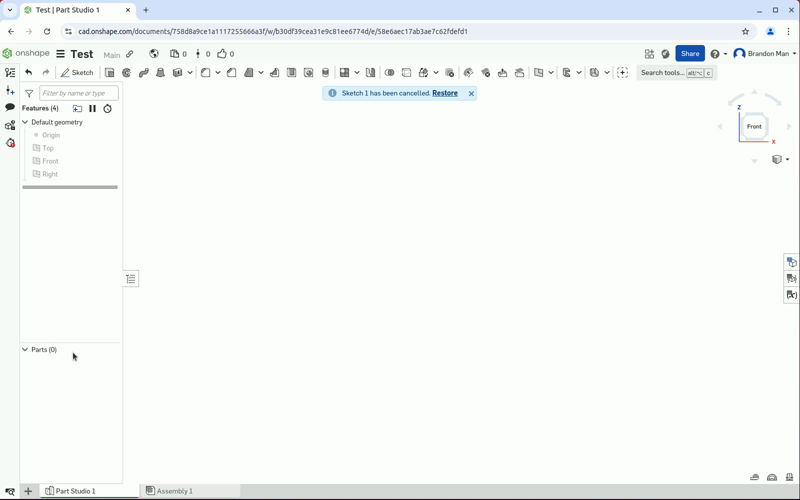
key(shift+y)
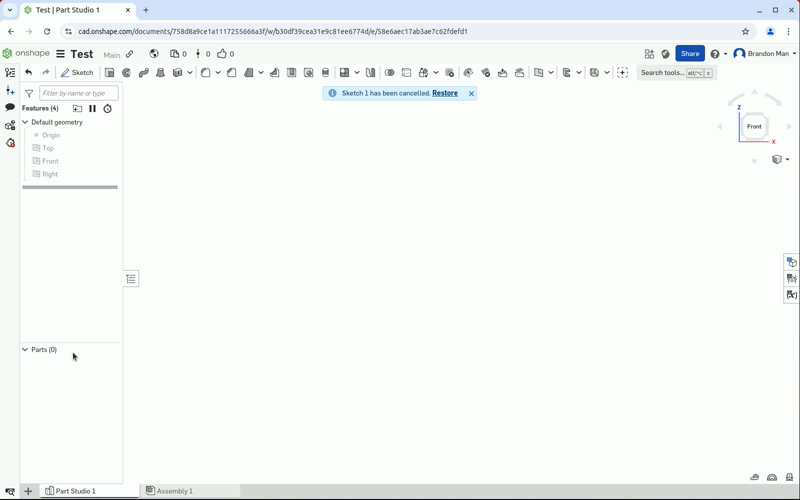
key(shift+s)
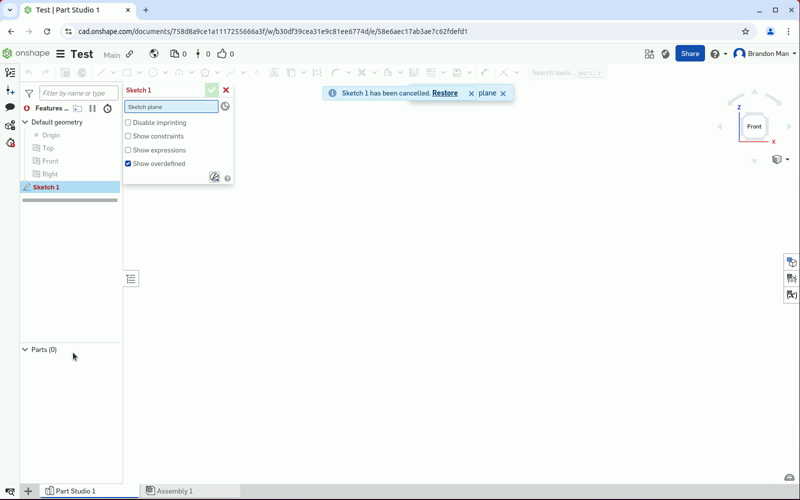
mouse_move(73, 163)
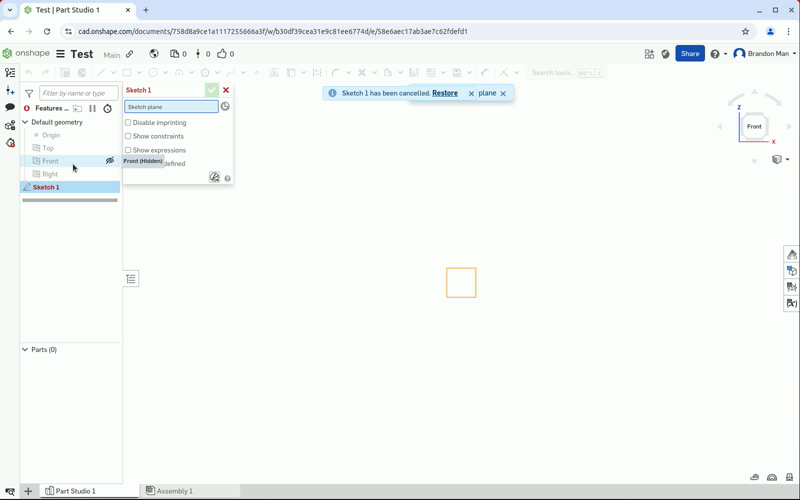
click(73, 163)
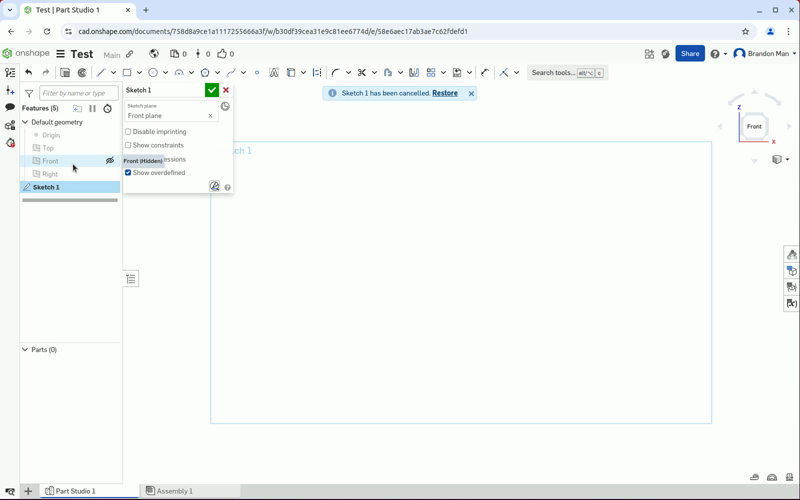
mouse_move(73, 352)
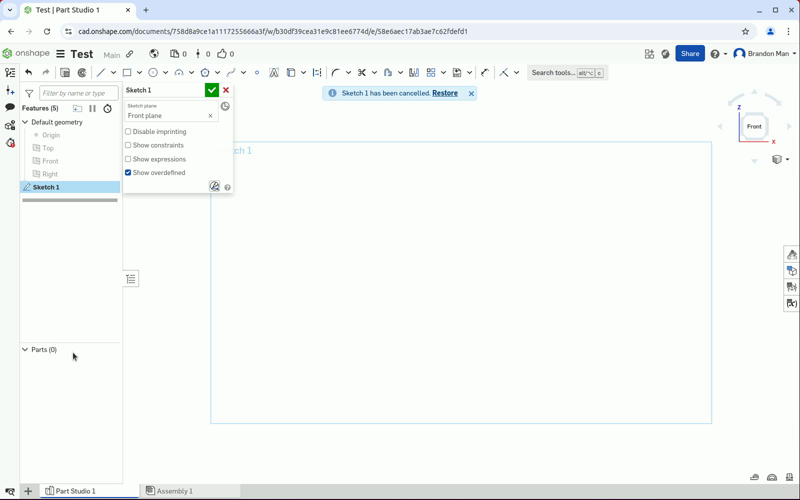
key(y)
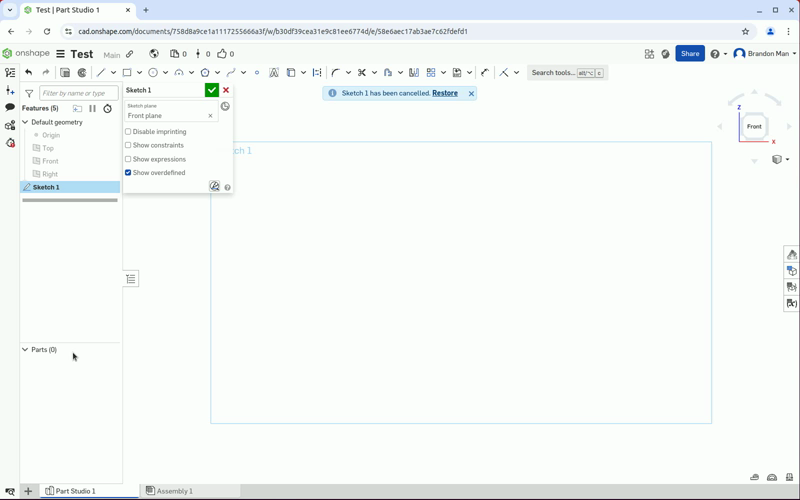
key(c)
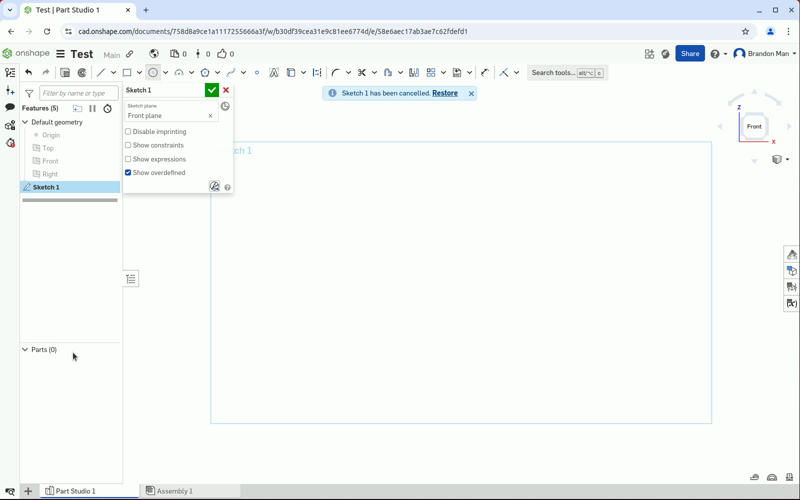
key_down(shift)
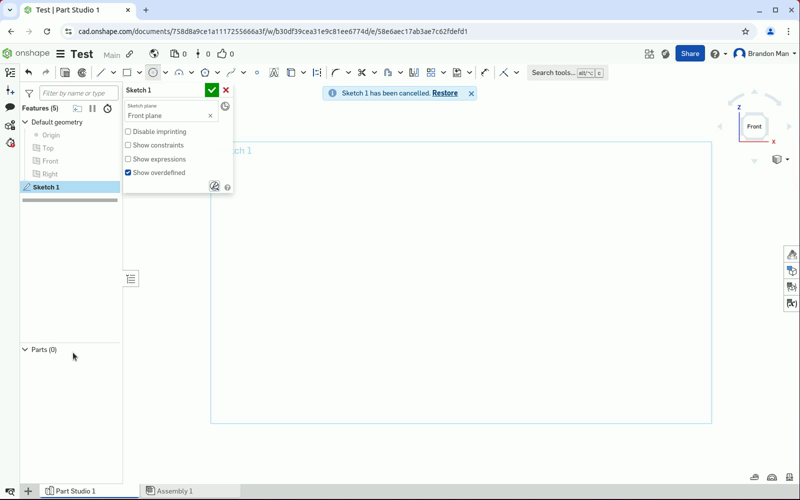
mouse_move(461, 282)
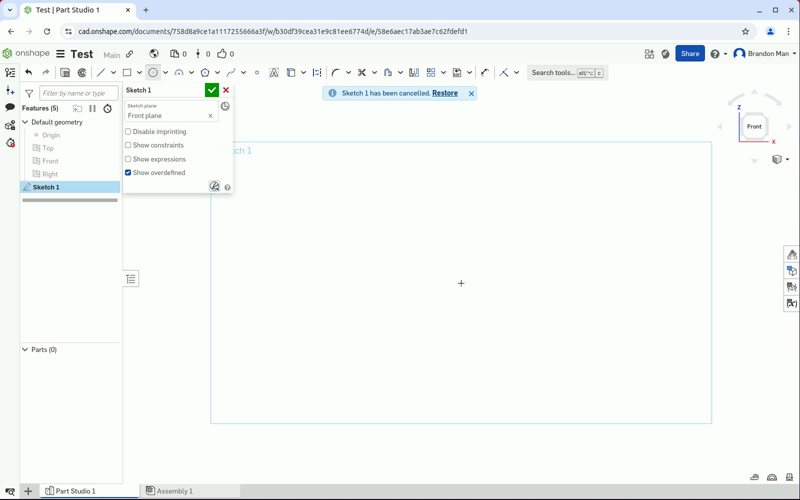
click(461, 282)
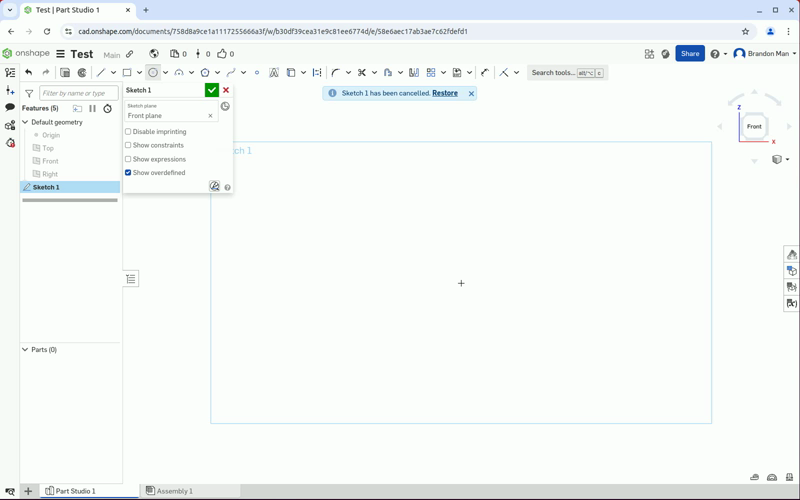
key_up(shift)
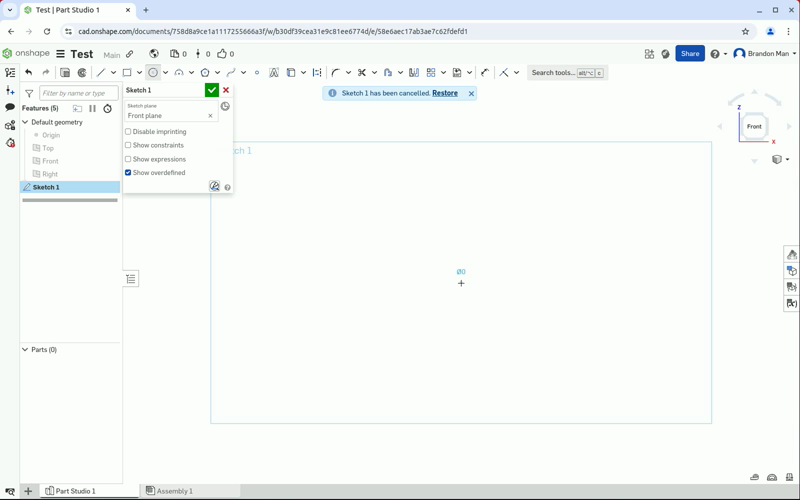
mouse_move(473, 282)
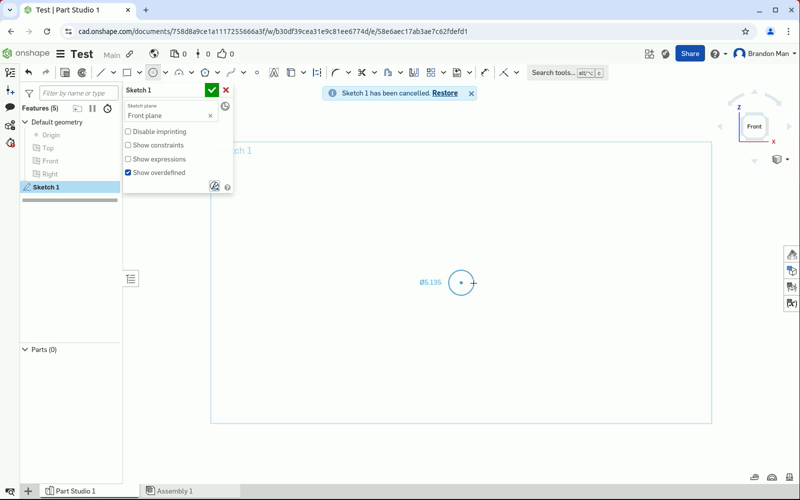
click(473, 282)
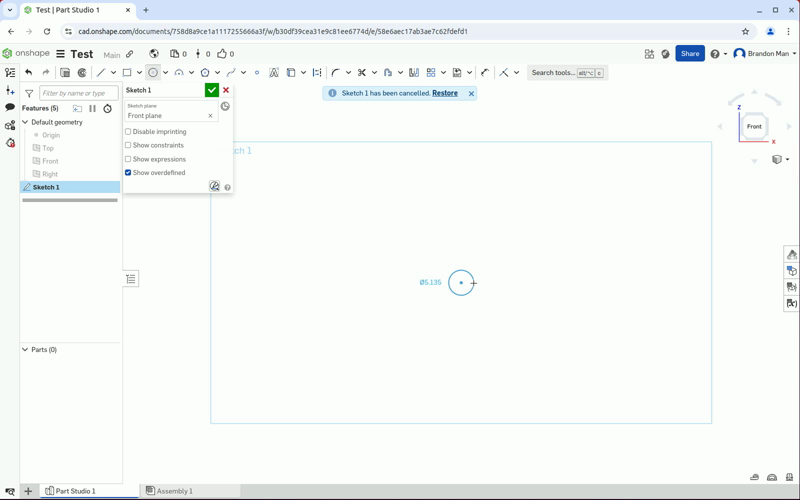
key(esc)
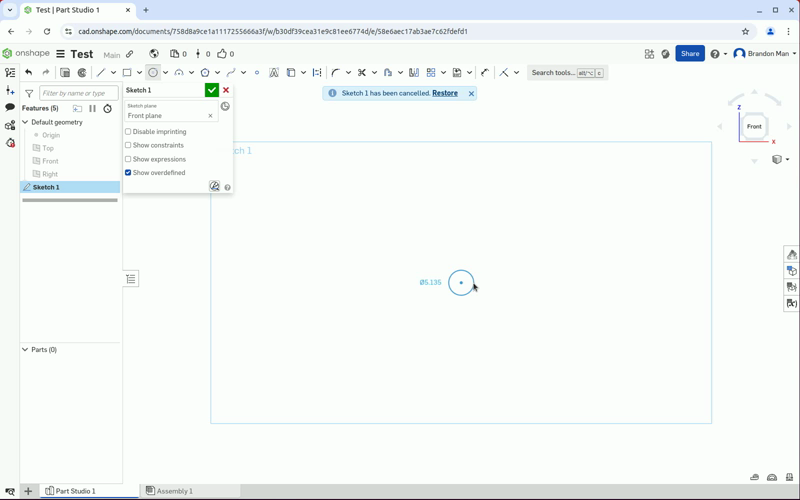
mouse_move(464, 286)
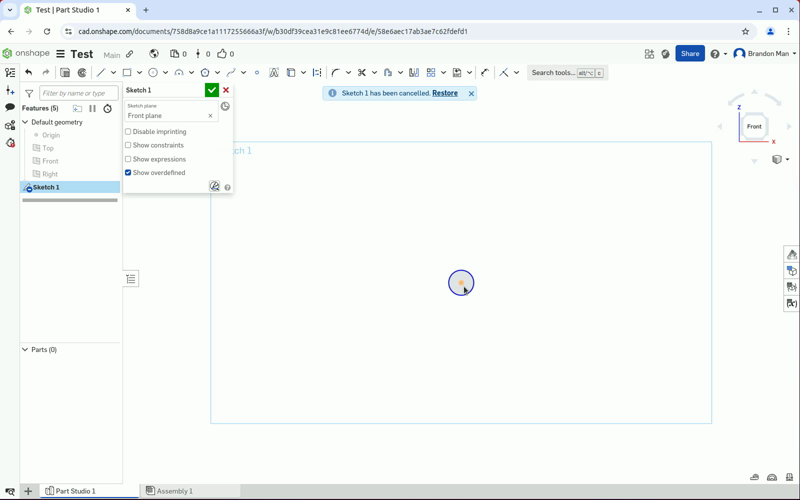
scroll(6)
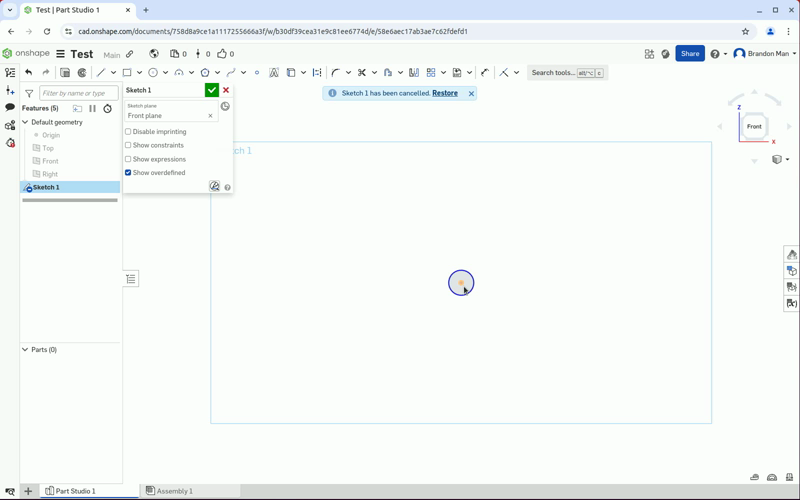
scroll(6)
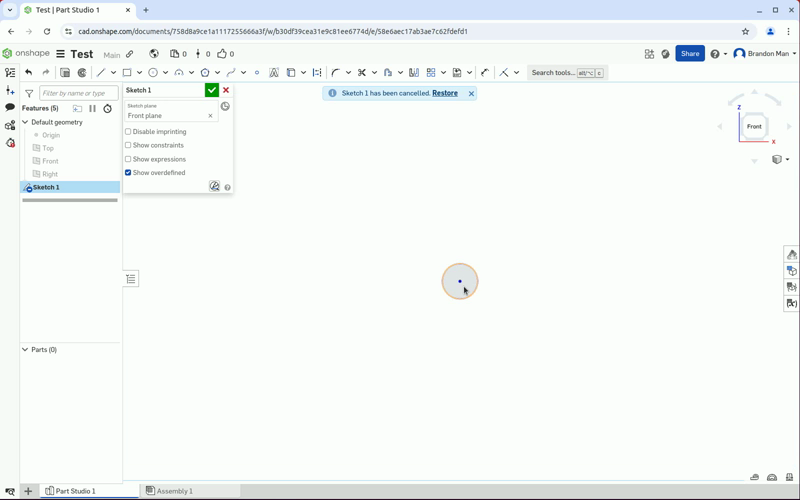
scroll(6)
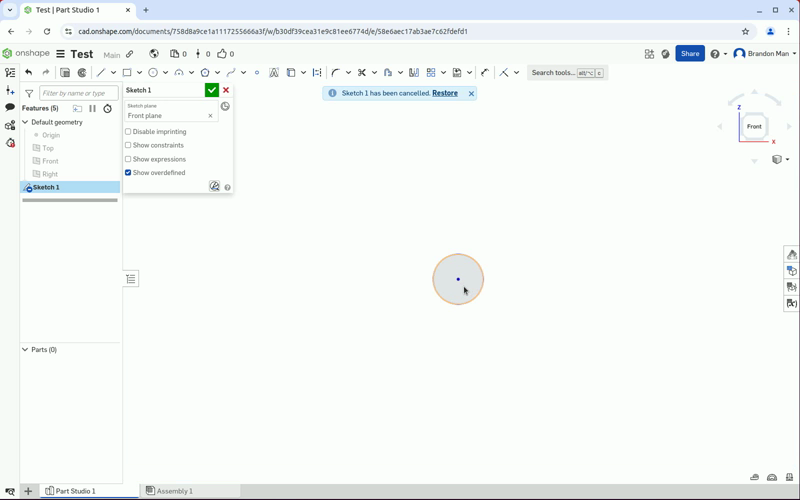
scroll(6)
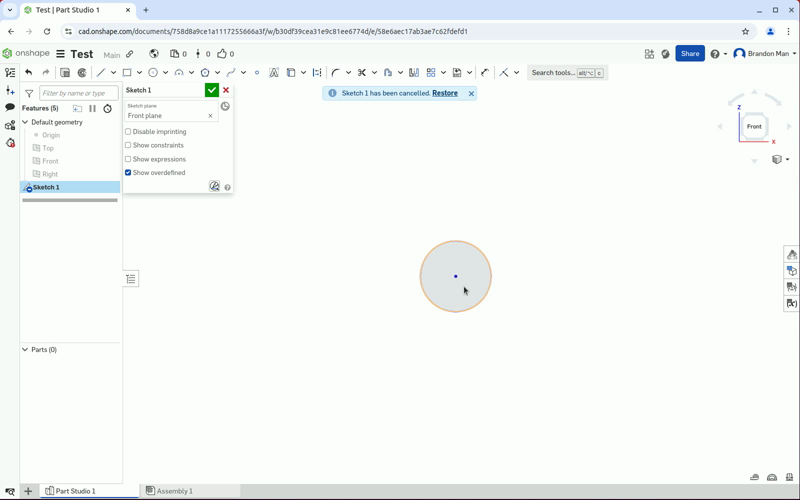
scroll(6)
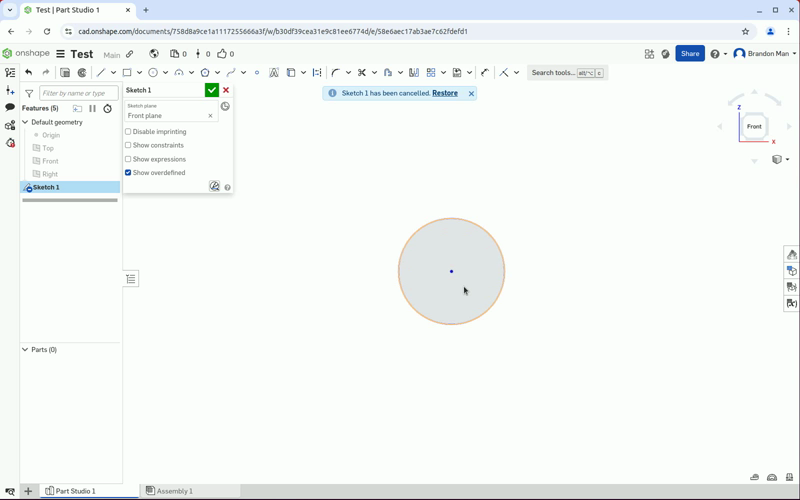
scroll(6)
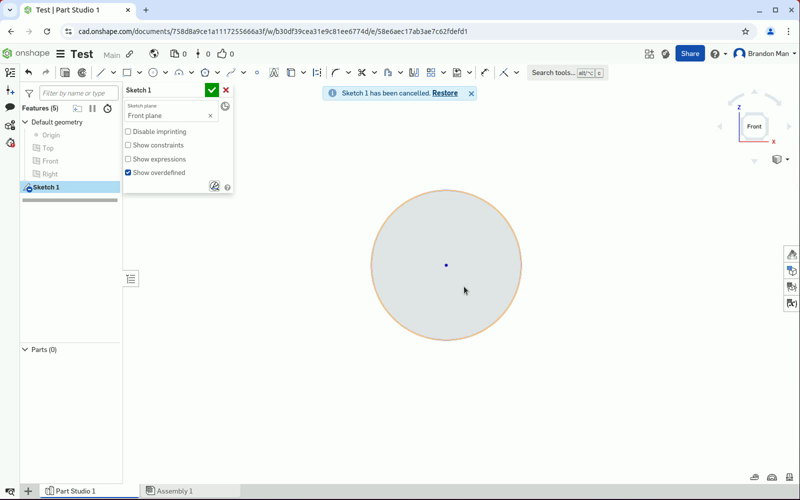
scroll(6)
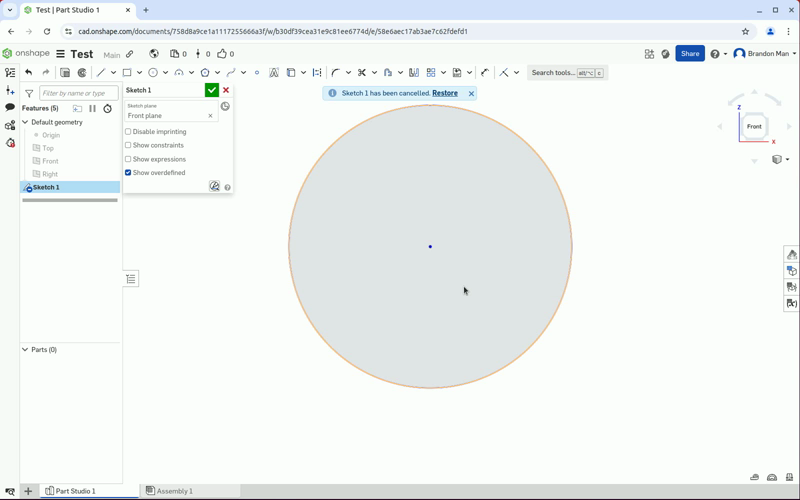
click(464, 286)
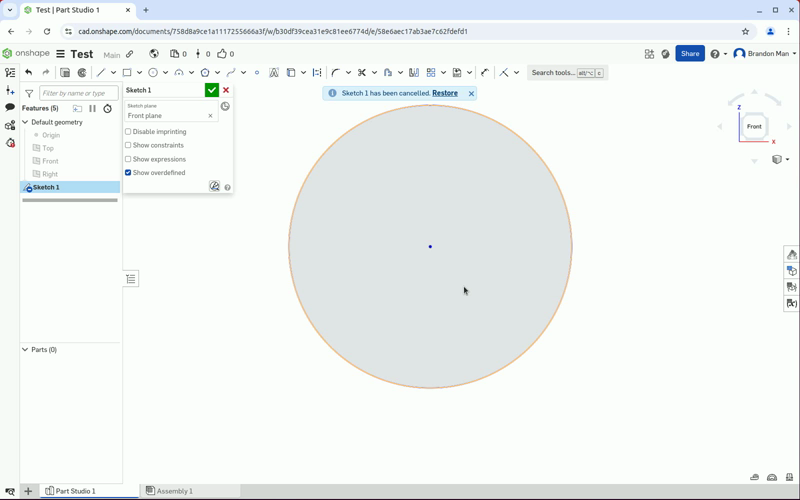
scroll(-6)
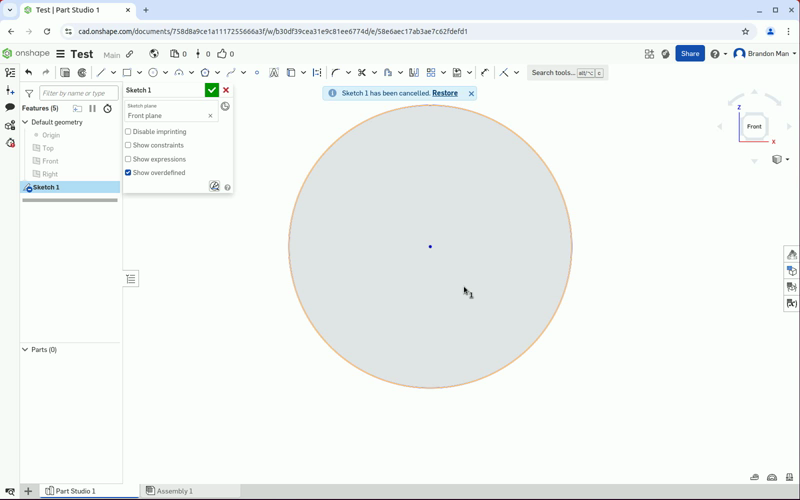
scroll(-6)
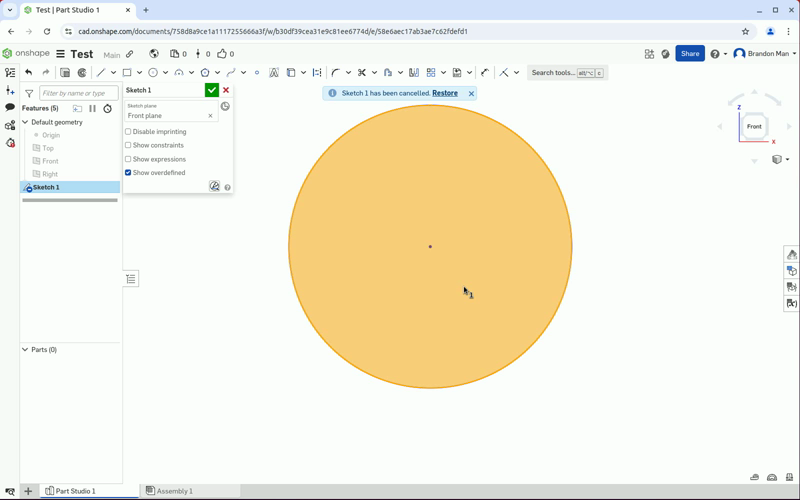
scroll(-6)
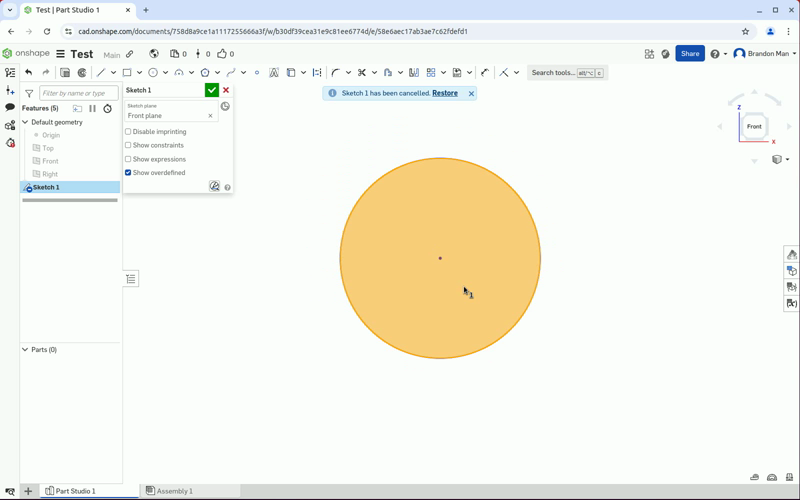
scroll(-6)
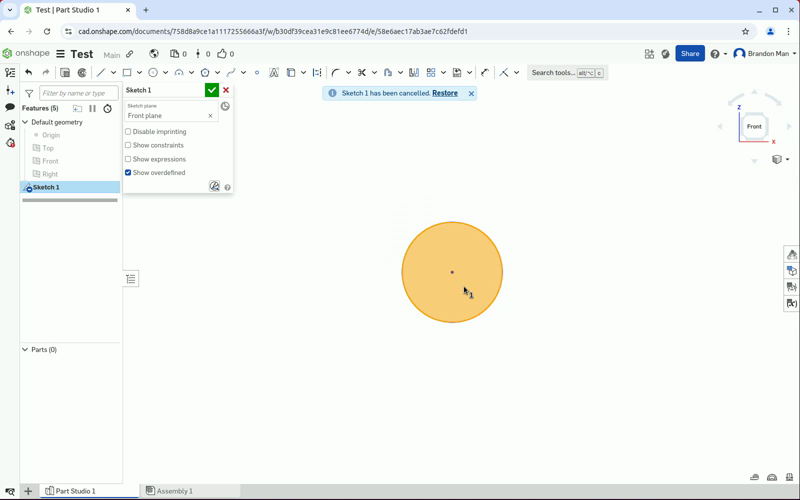
scroll(-6)
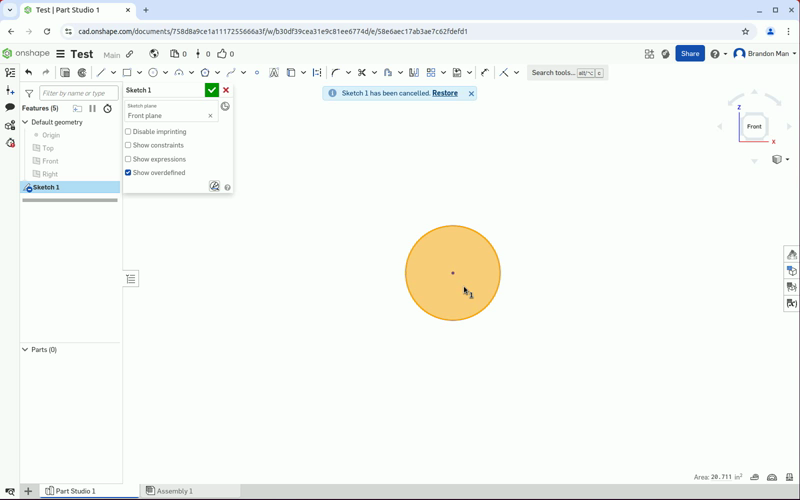
scroll(-6)
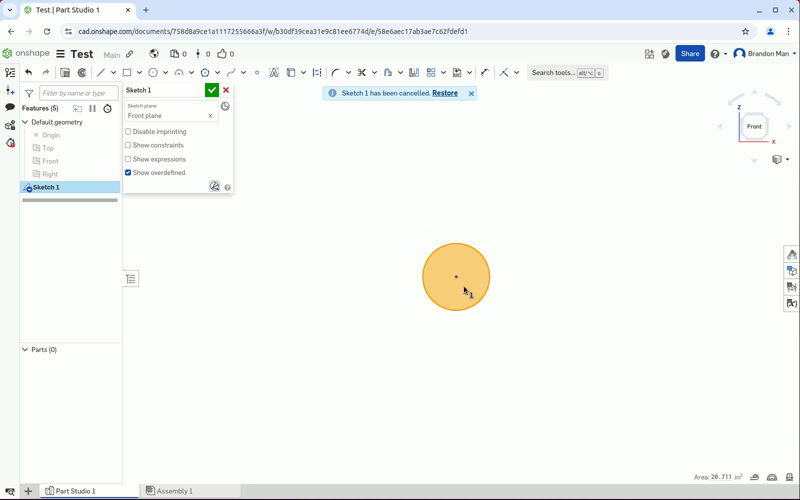
scroll(-6)
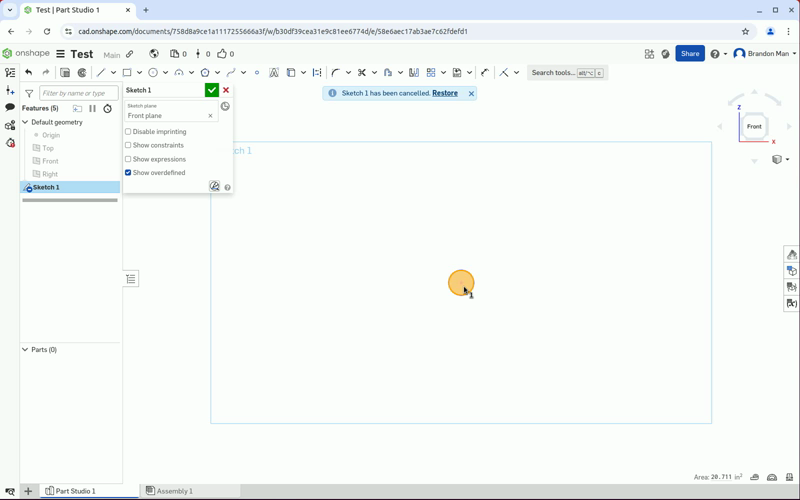
mouse_move(73, 352)
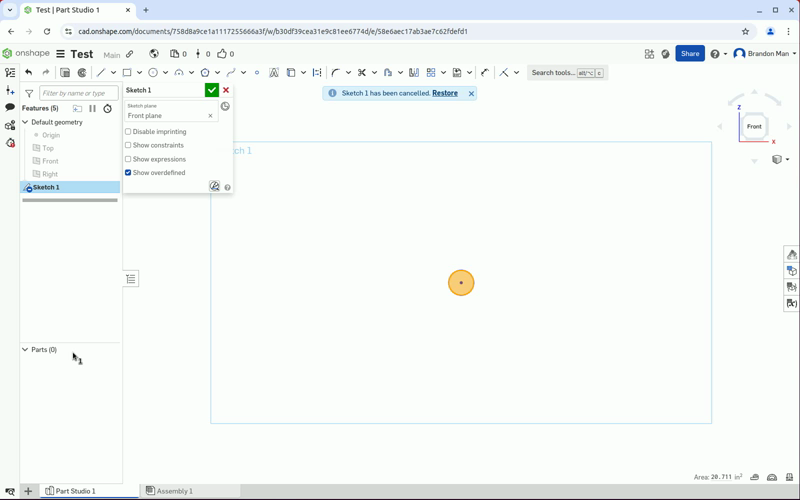
key(shift+y)
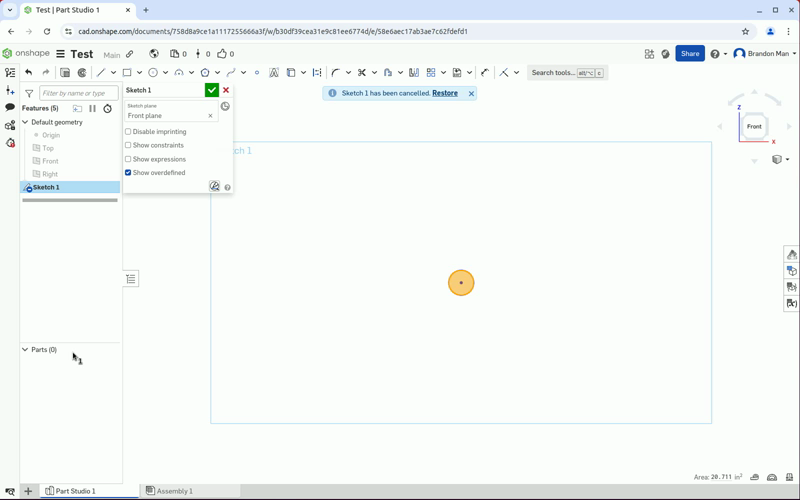
key(shift+e)
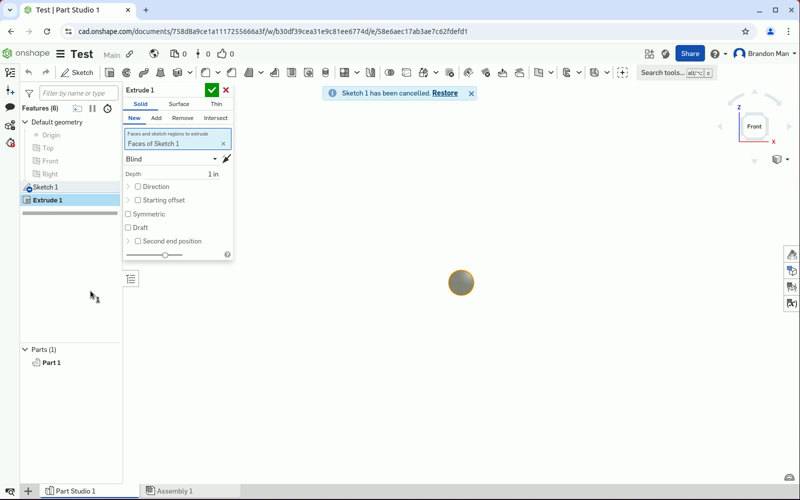
mouse_move(143, 106)
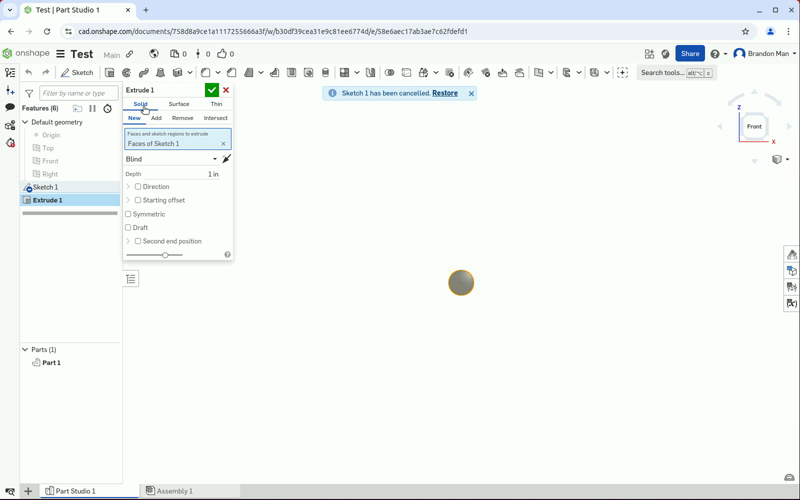
click(143, 106)
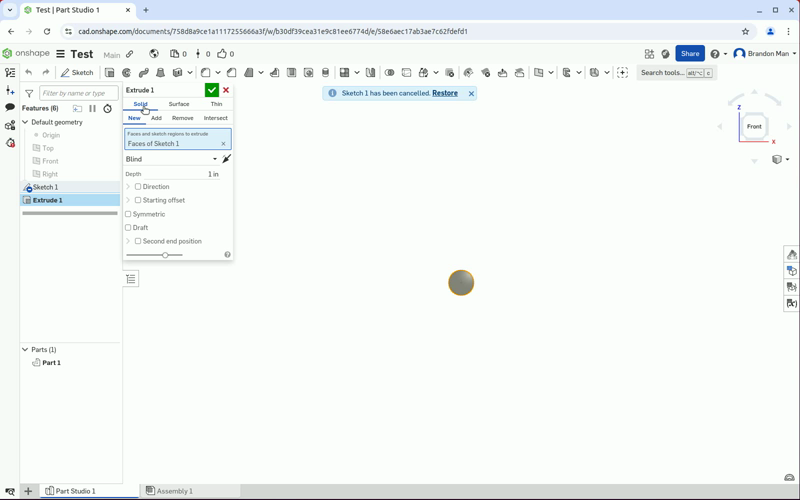
mouse_move(137, 120)
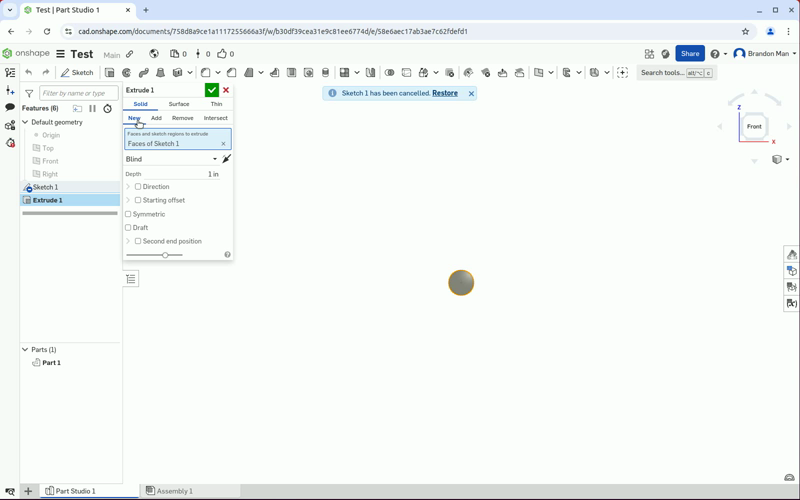
click(137, 120)
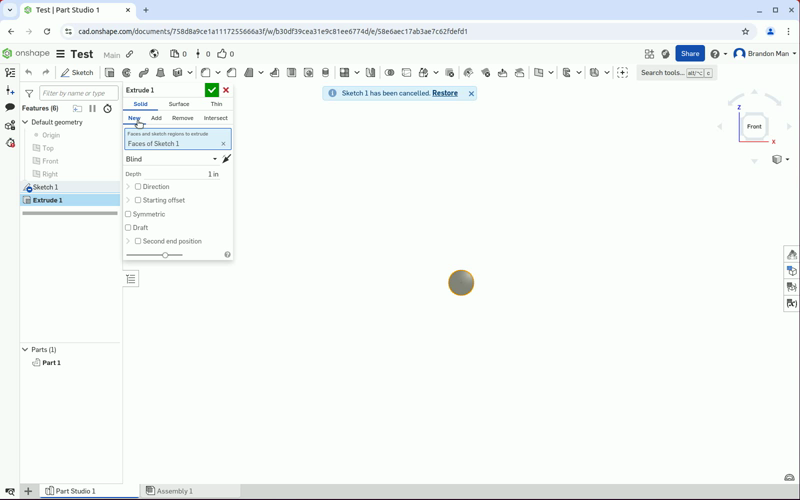
key(tab, 4)
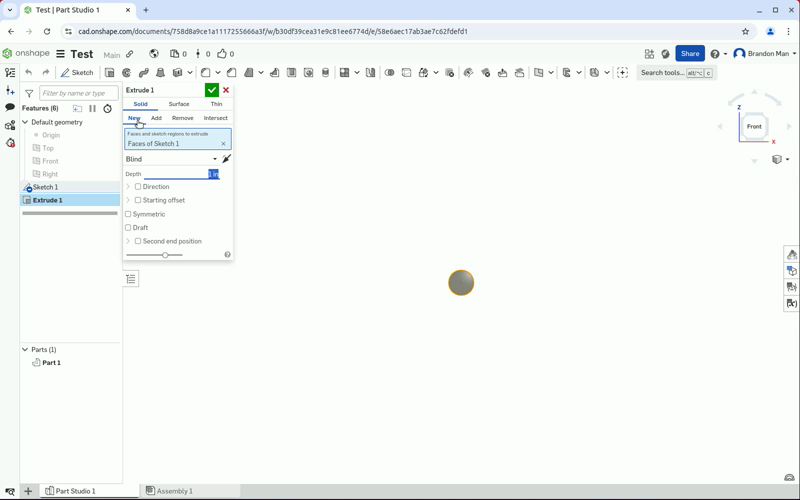
text(11.795)
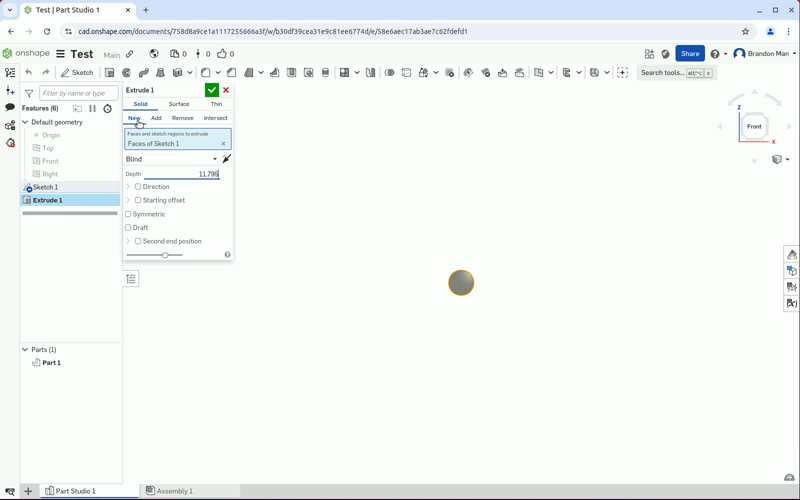
key(enter)
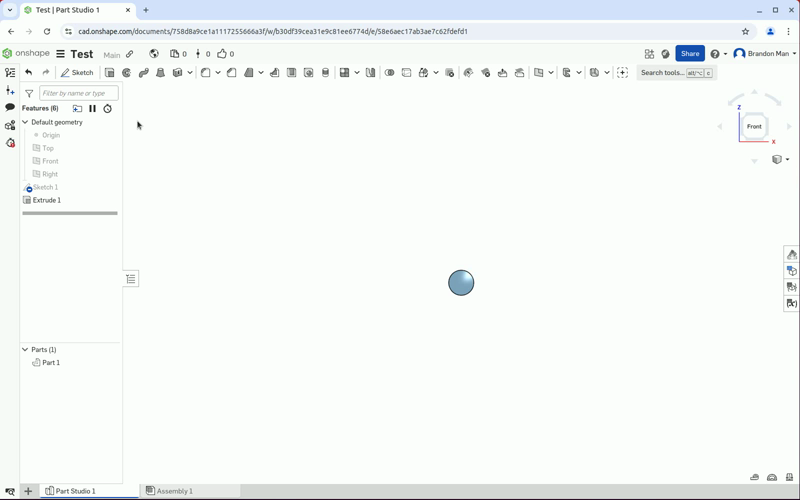
key(shift+h)
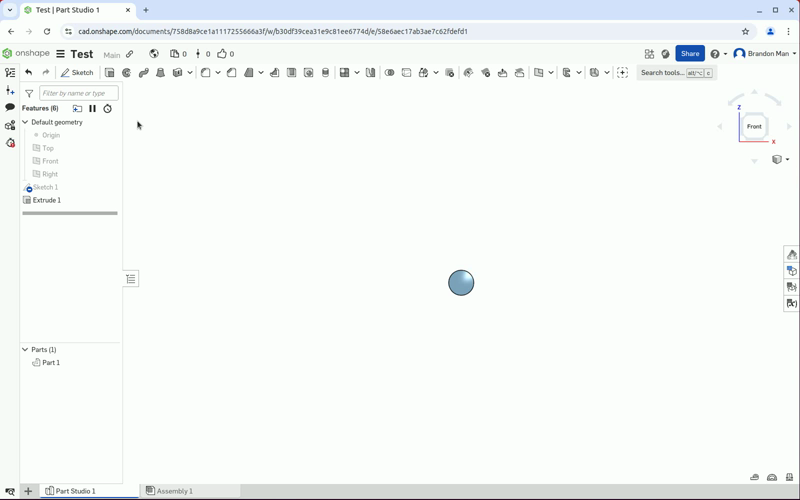
key(shift+h)
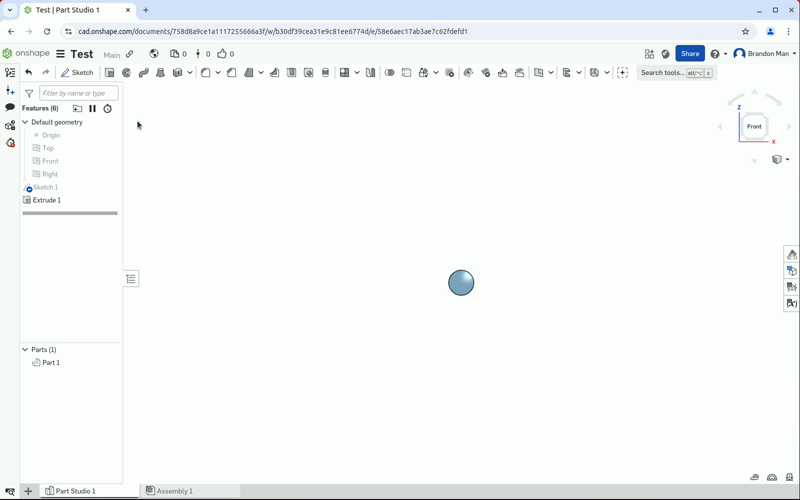
mouse_move(73, 189)
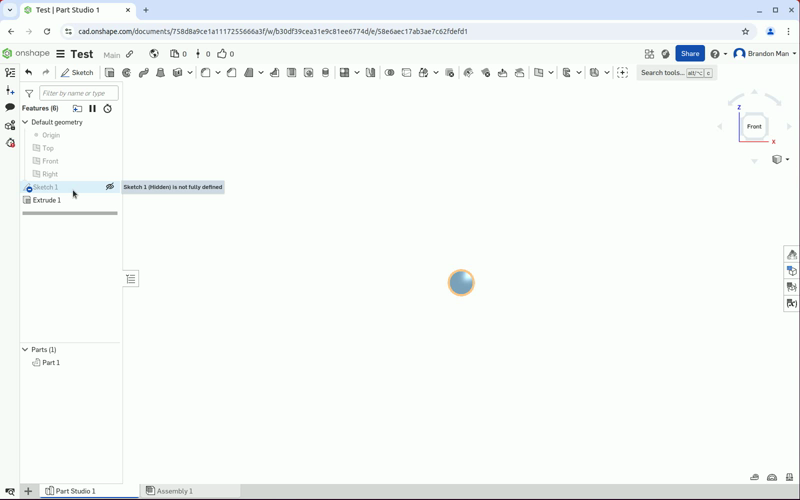
click(73, 189)
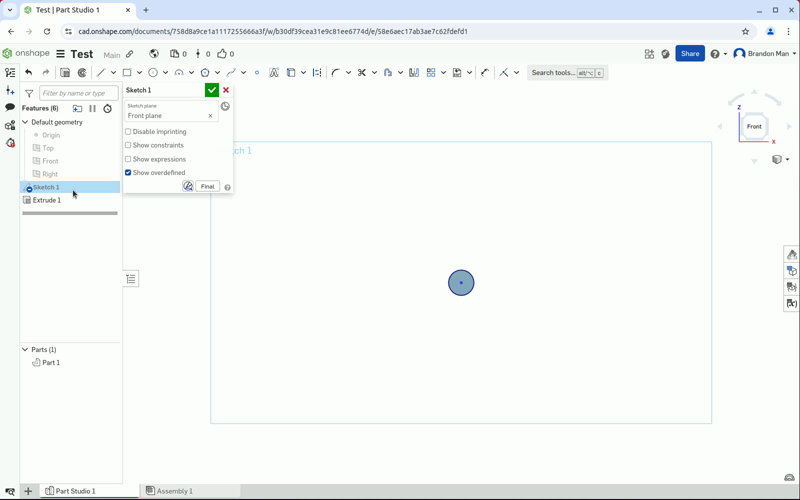
mouse_move(229, 92)
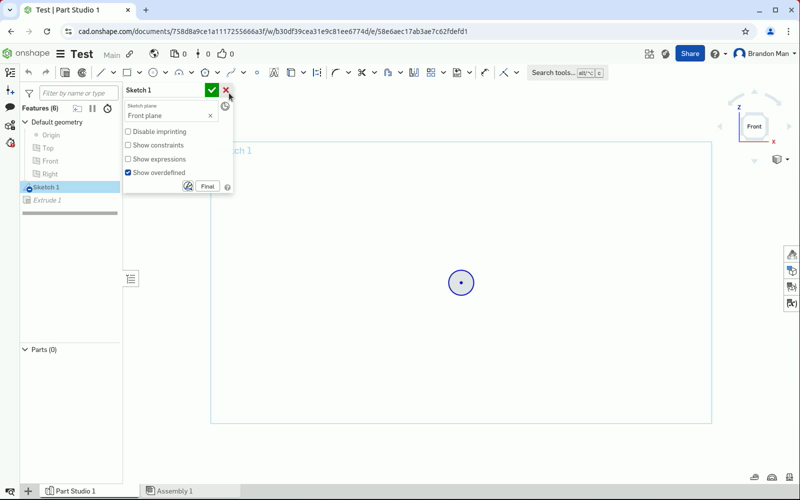
click(229, 92)
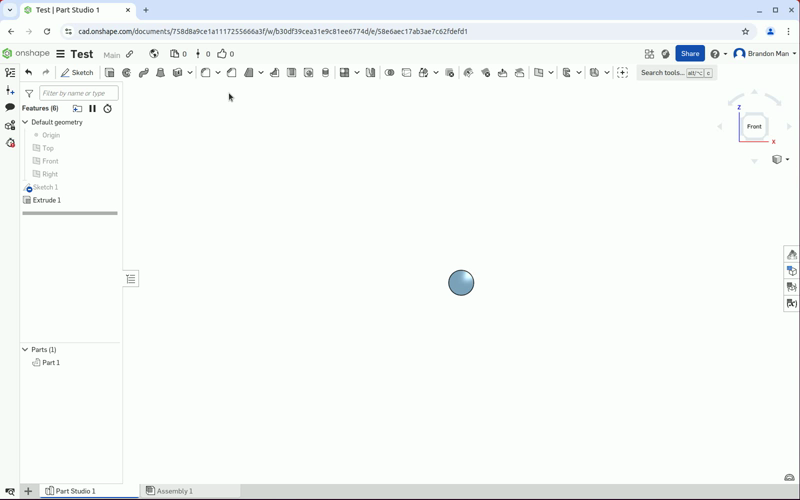
mouse_move(541, 75)
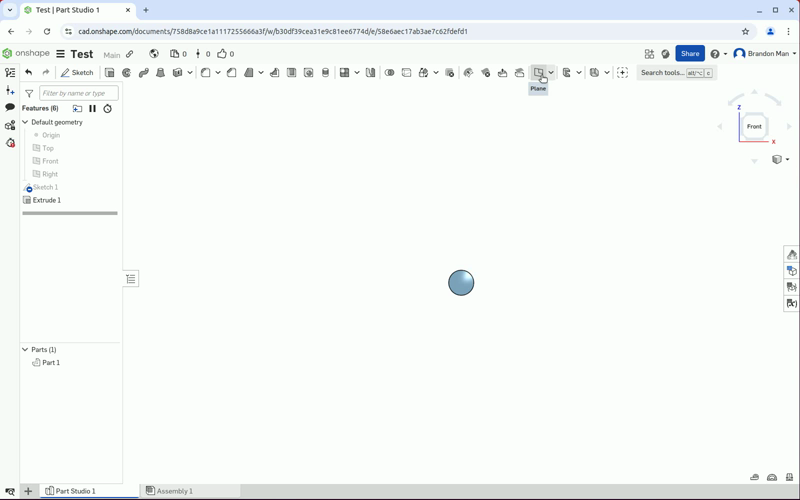
click(541, 75)
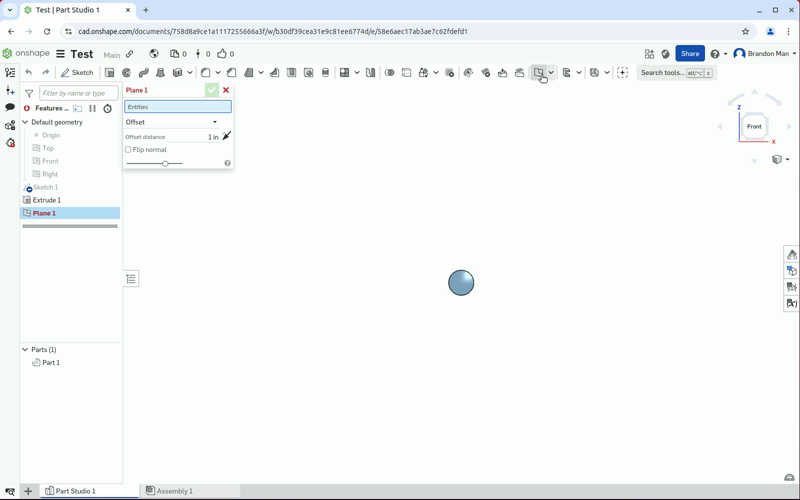
mouse_move(73, 163)
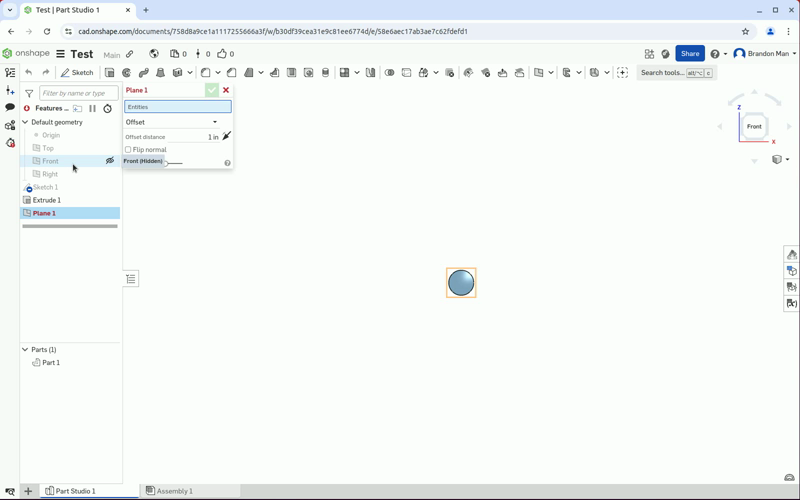
click(73, 163)
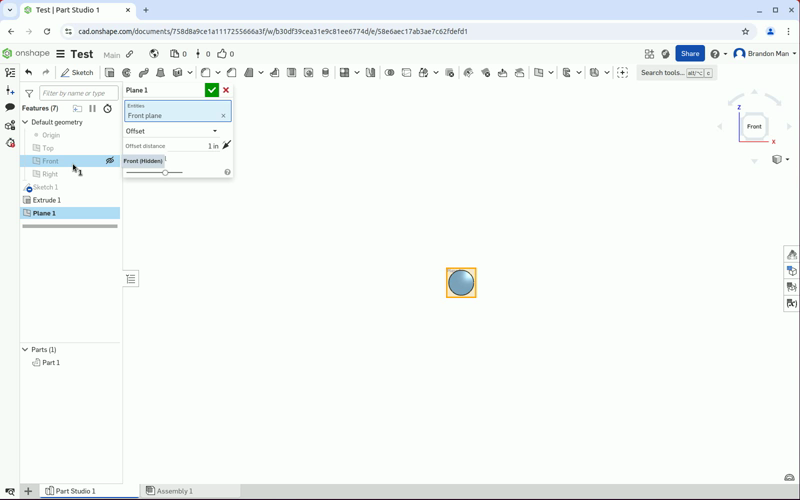
key(tab, 2)
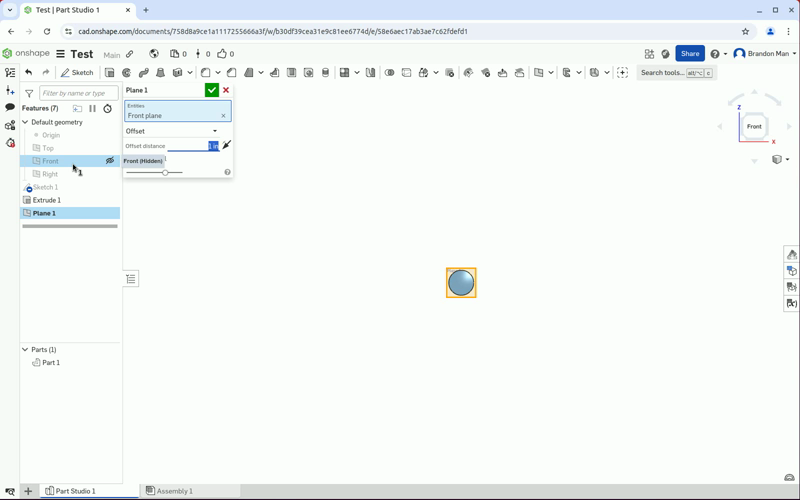
text(11.801)
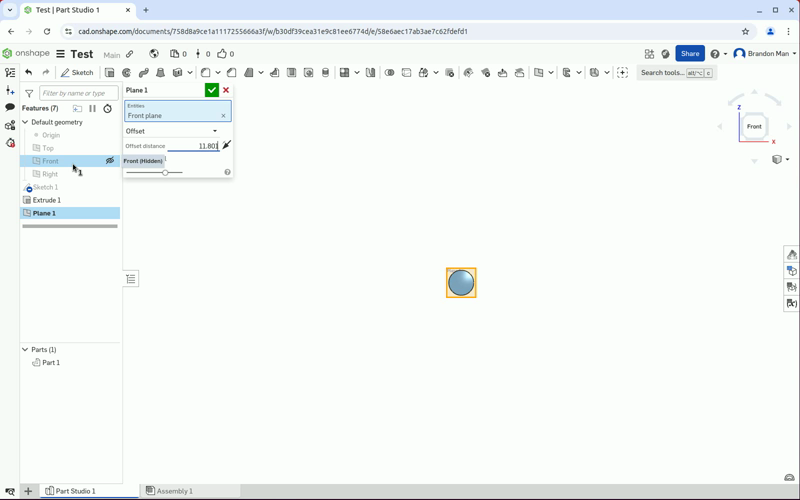
key(enter, 2)
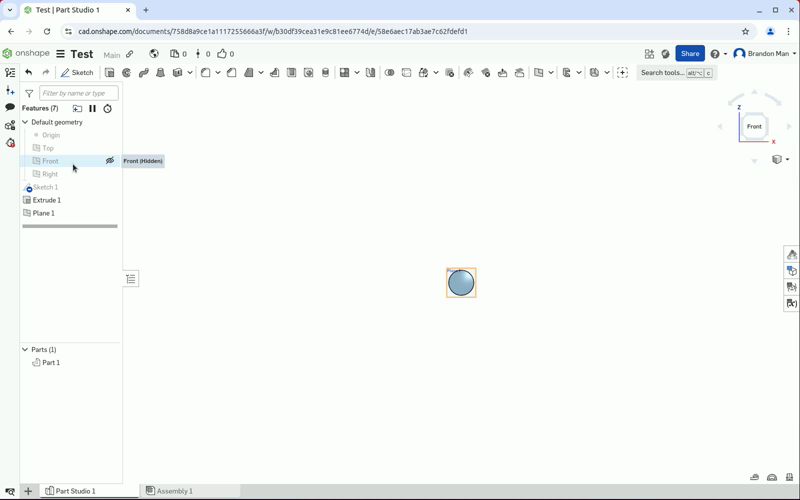
key(shift+s)
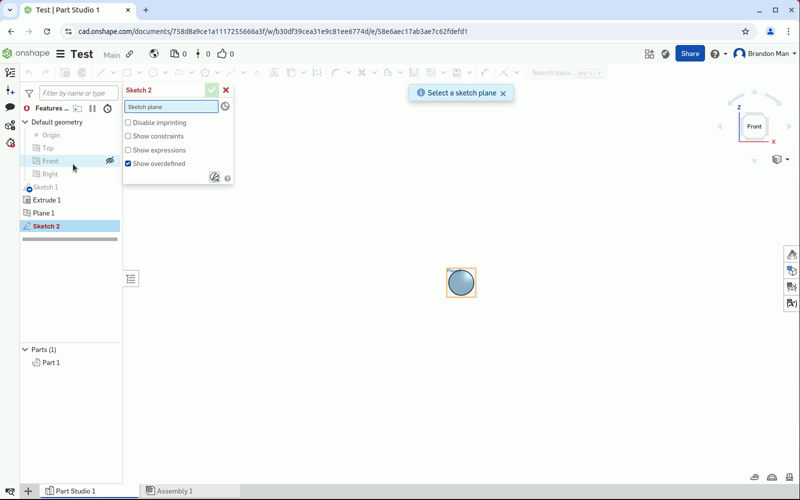
mouse_move(73, 215)
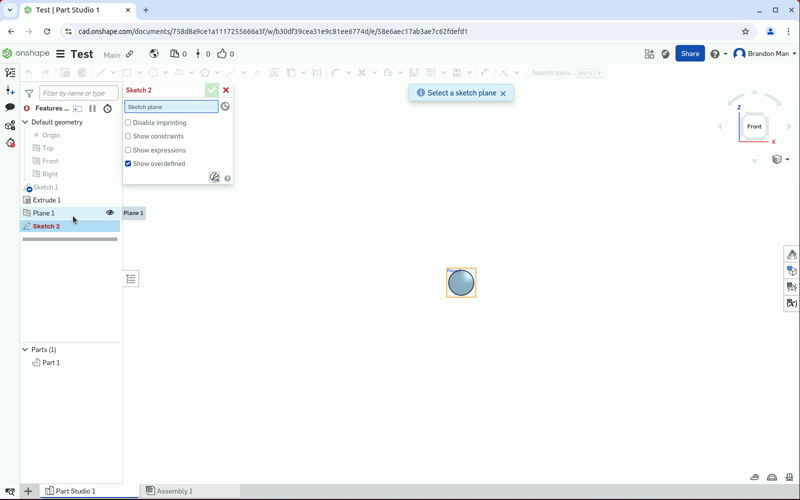
click(73, 215)
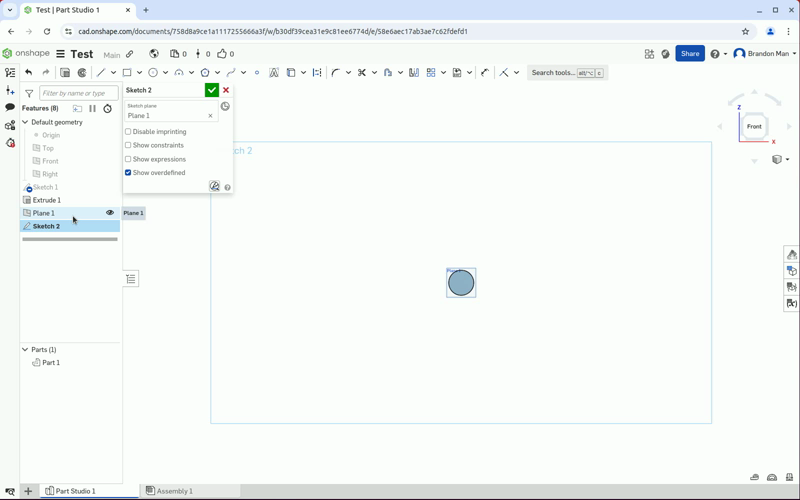
mouse_move(73, 352)
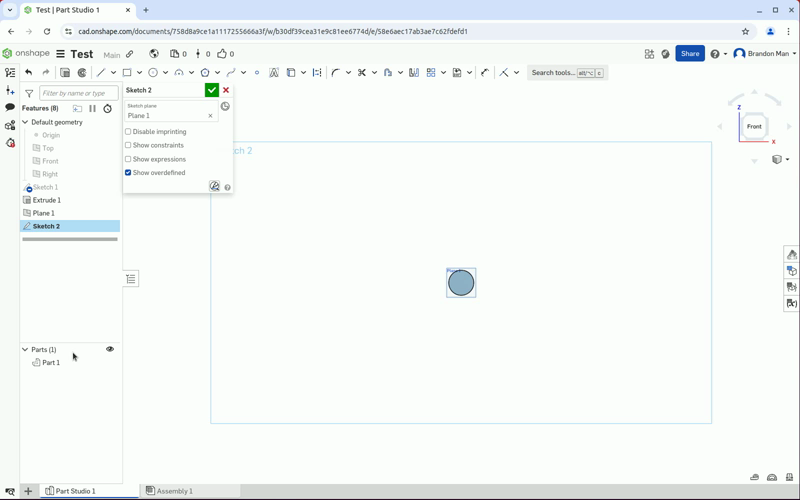
key(y)
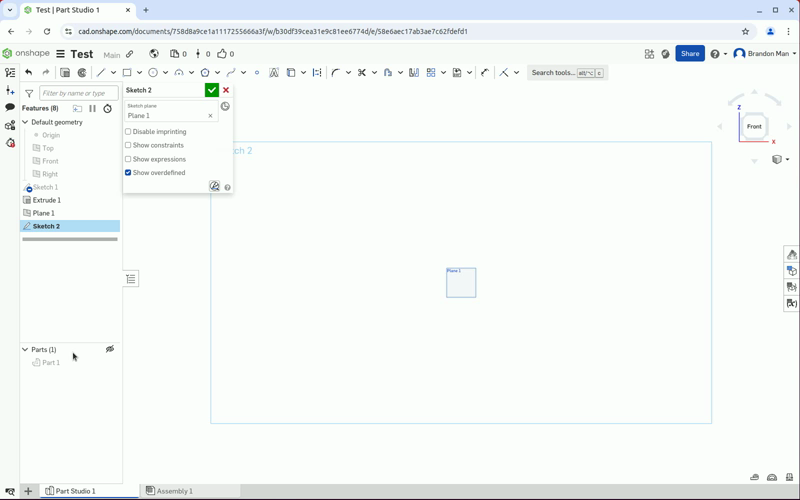
key(c)
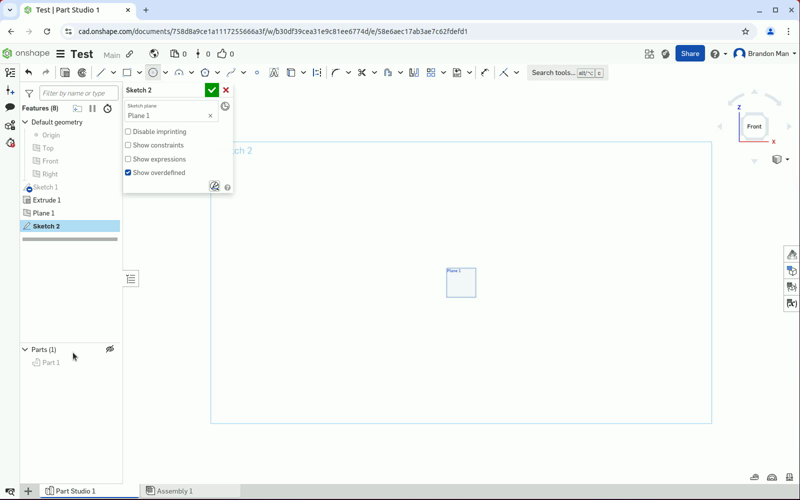
key_down(shift)
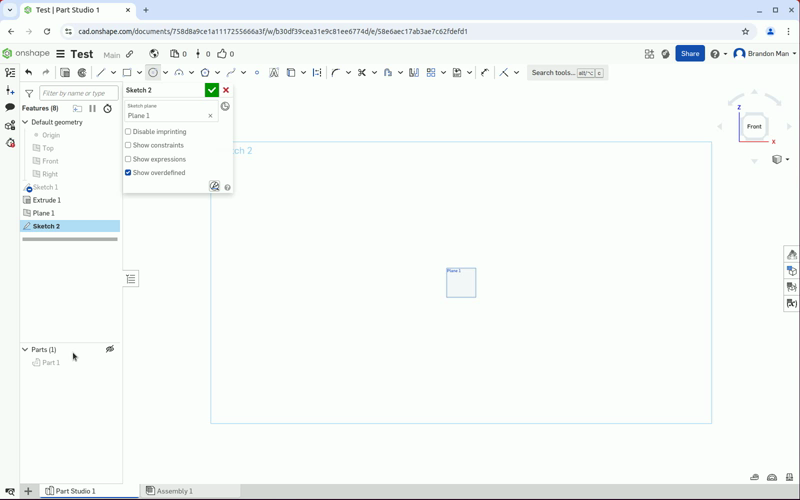
mouse_move(461, 282)
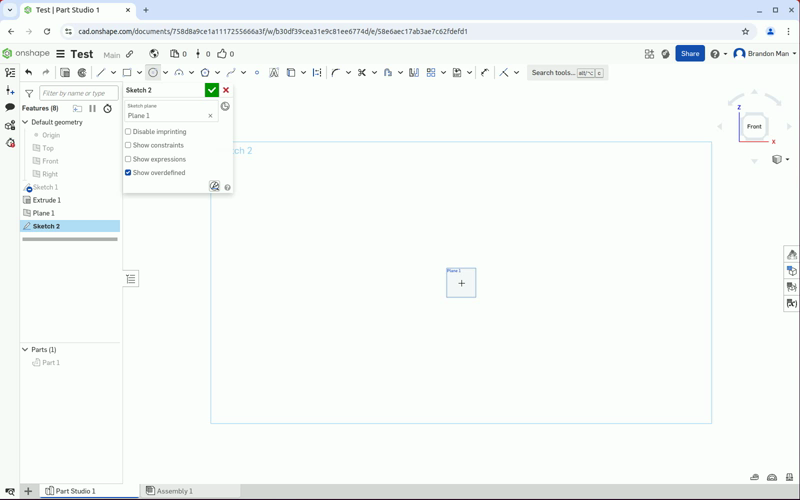
click(461, 282)
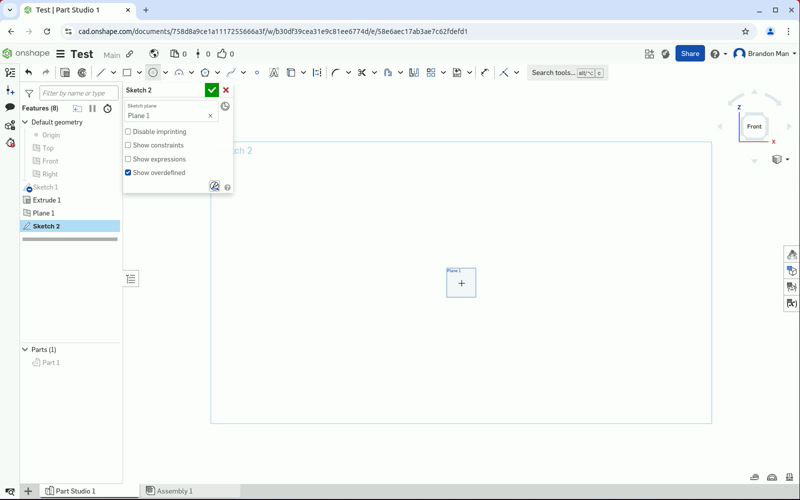
key_up(shift)
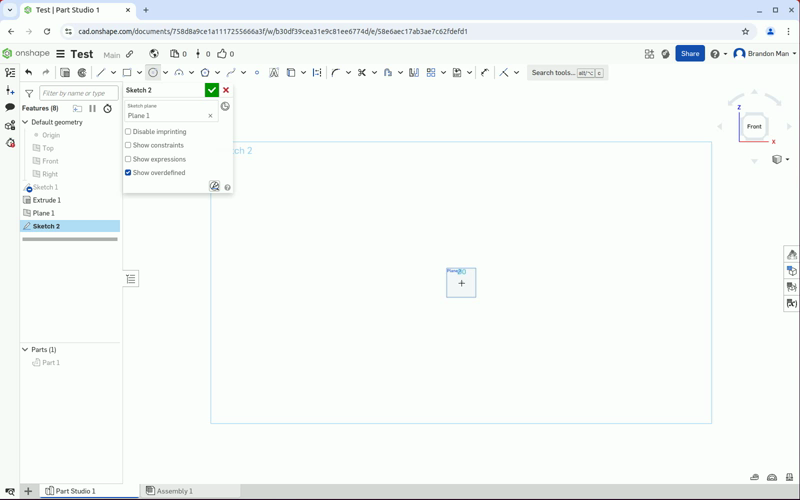
mouse_move(473, 282)
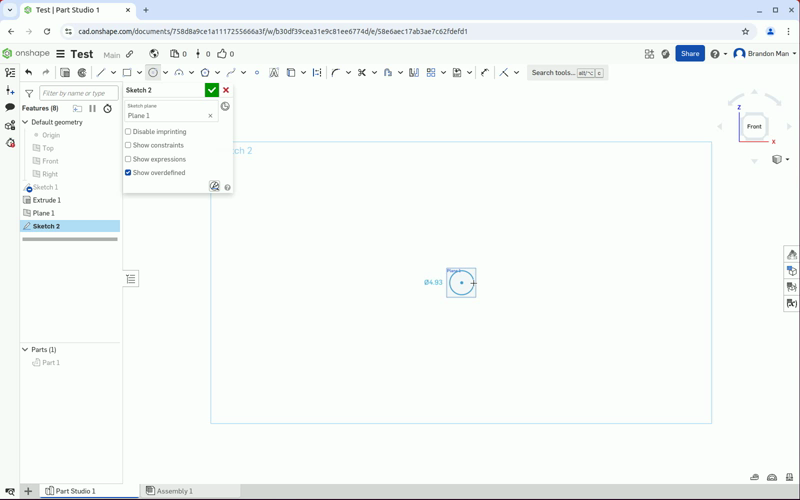
click(473, 282)
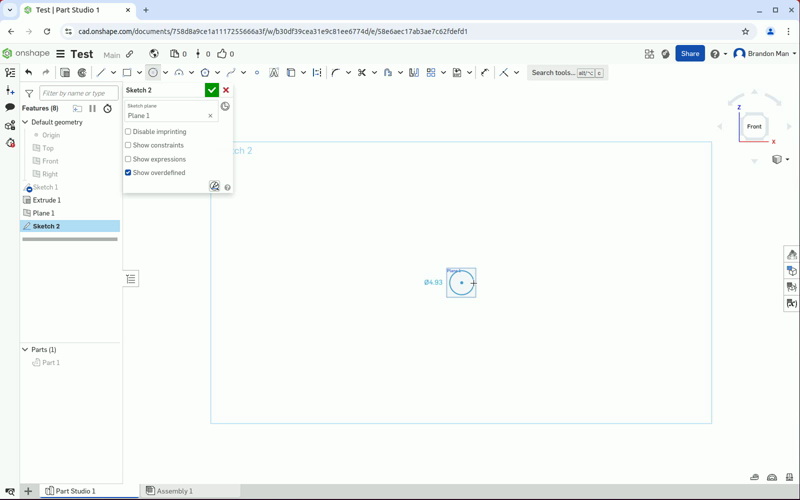
key(esc)
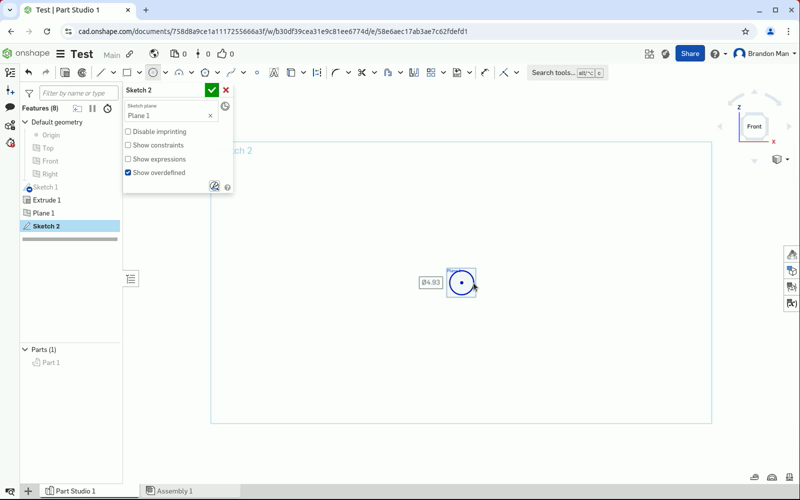
mouse_move(466, 275)
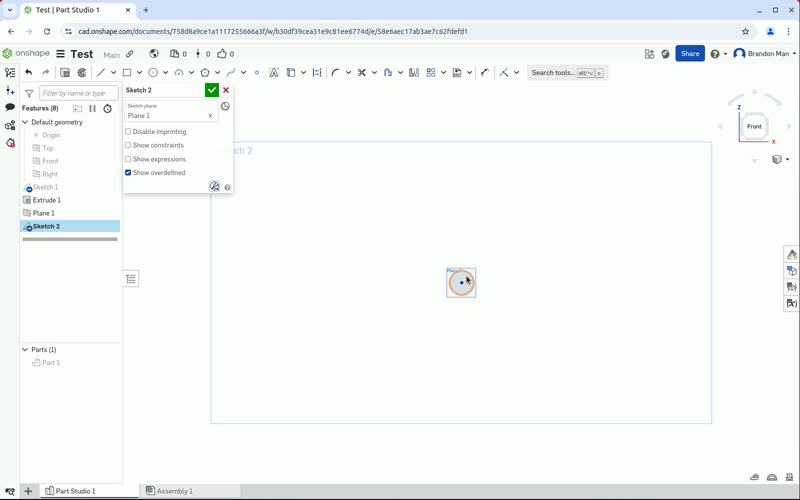
scroll(6)
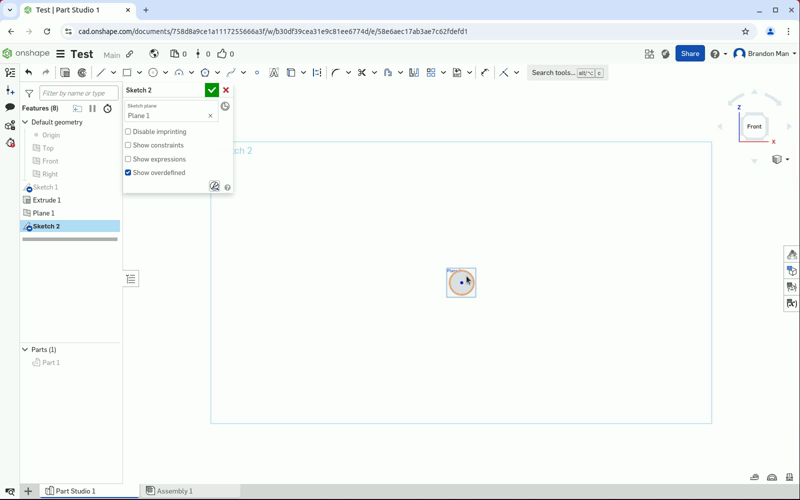
scroll(6)
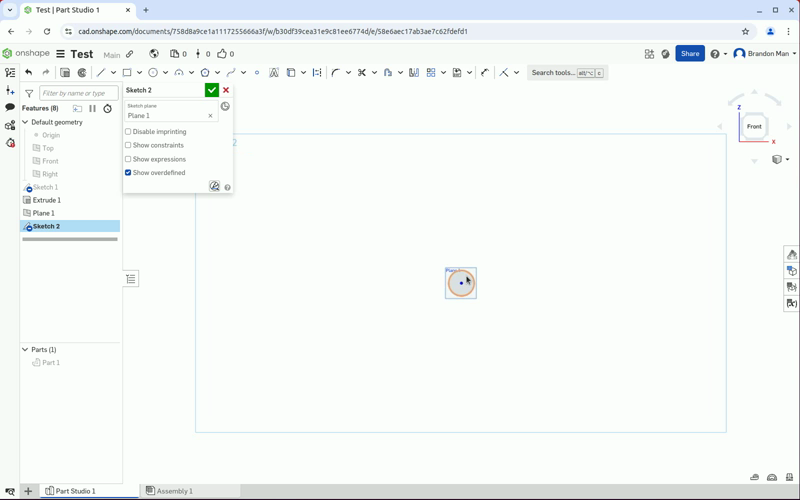
scroll(6)
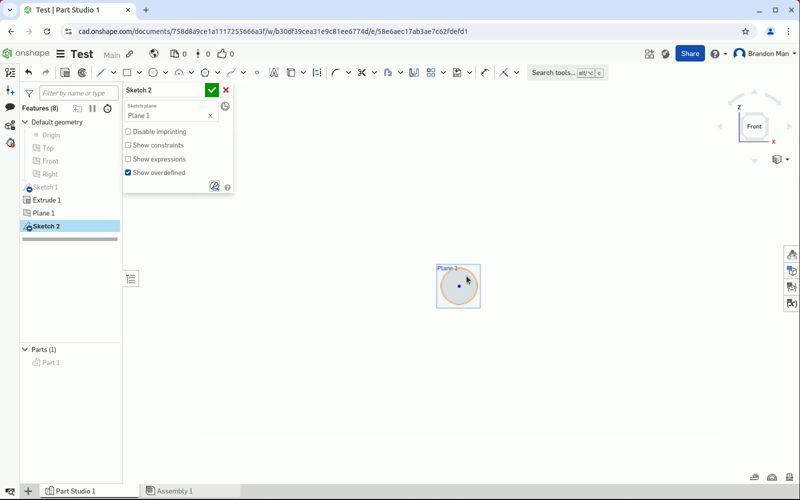
scroll(6)
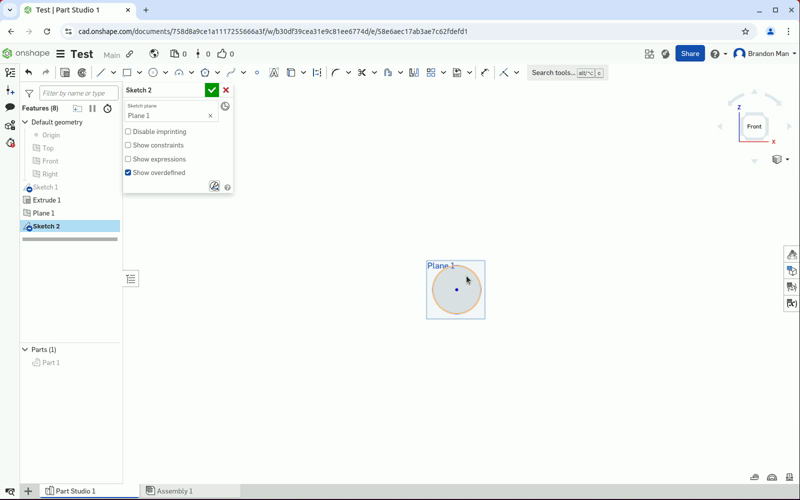
scroll(6)
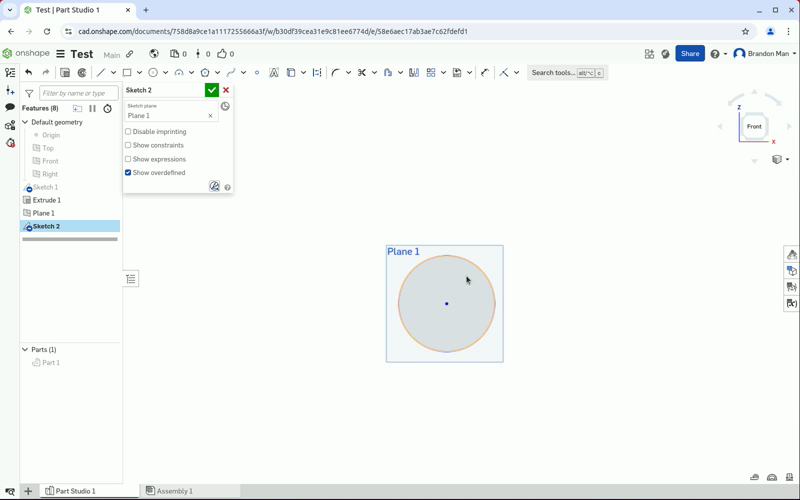
scroll(6)
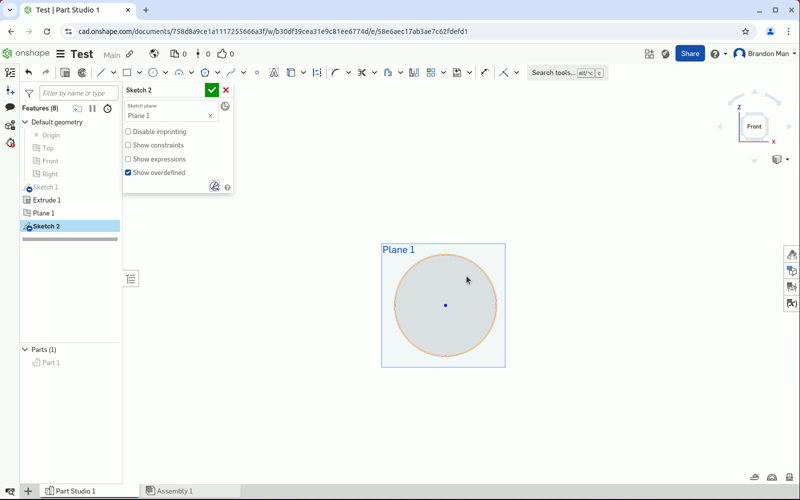
scroll(6)
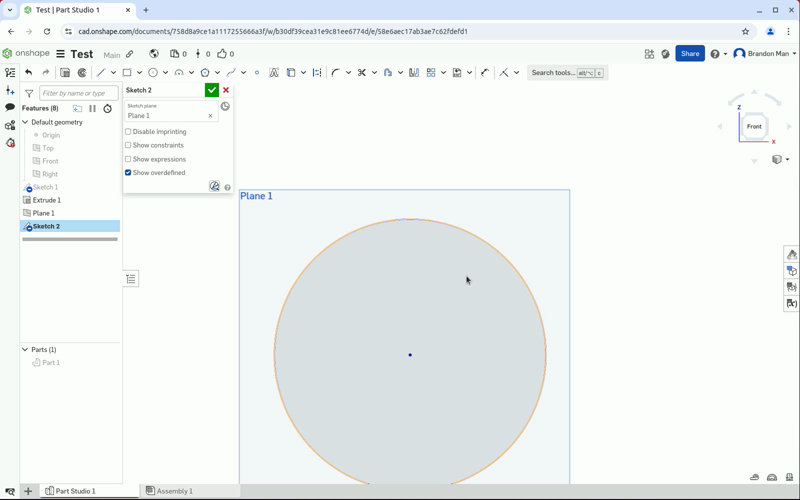
click(466, 275)
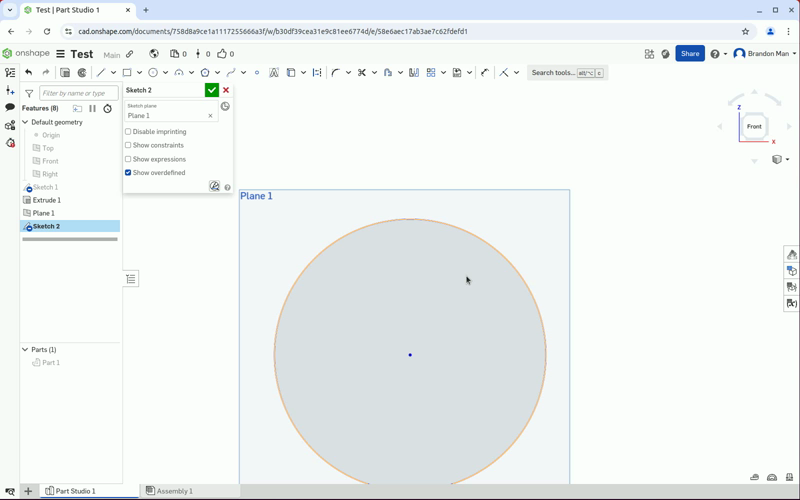
scroll(-6)
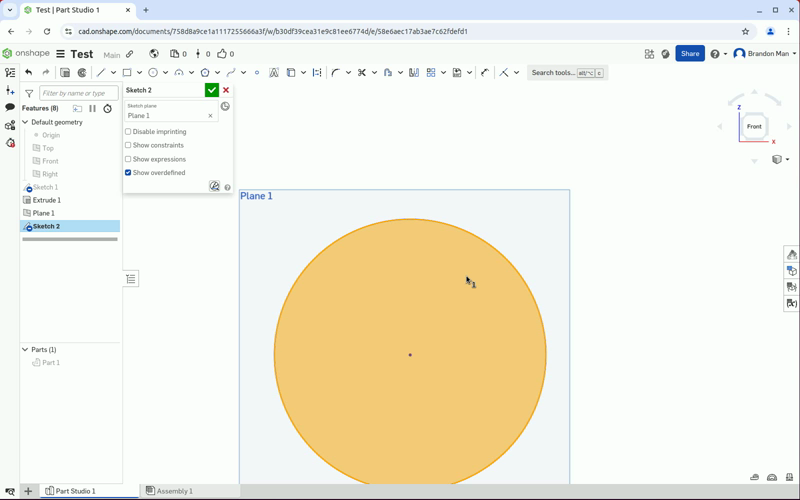
scroll(-6)
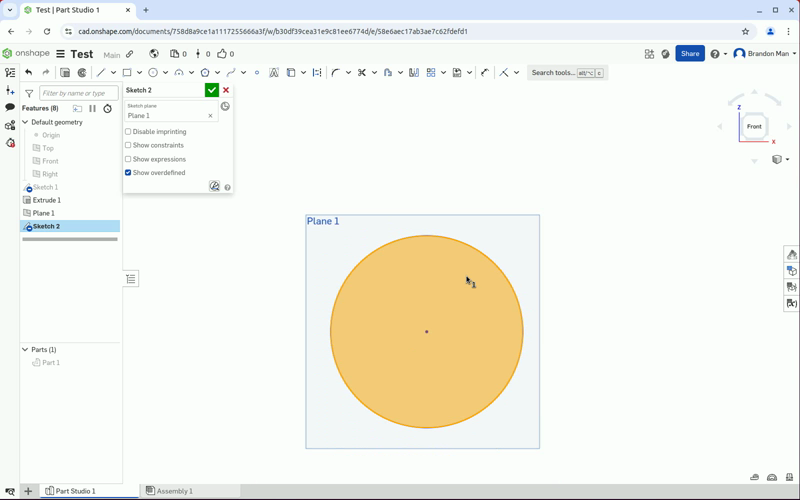
scroll(-6)
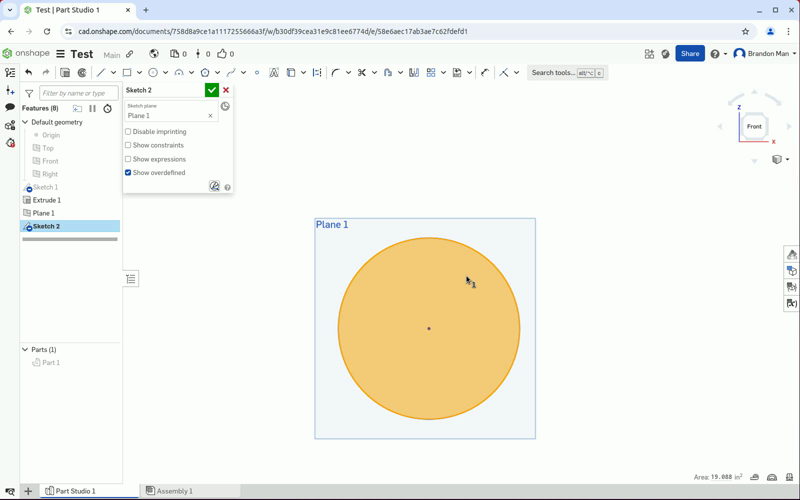
scroll(-6)
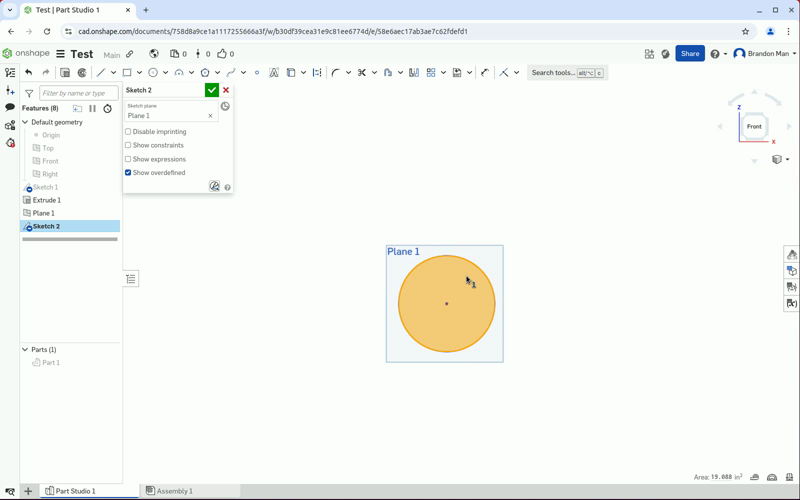
scroll(-6)
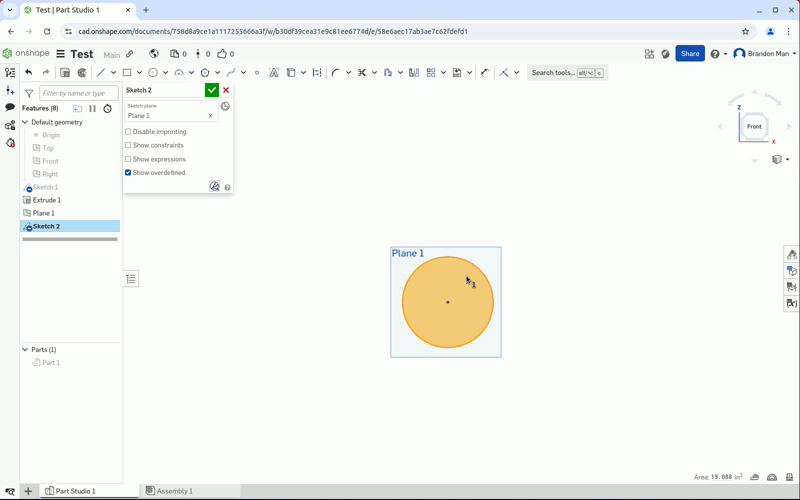
scroll(-6)
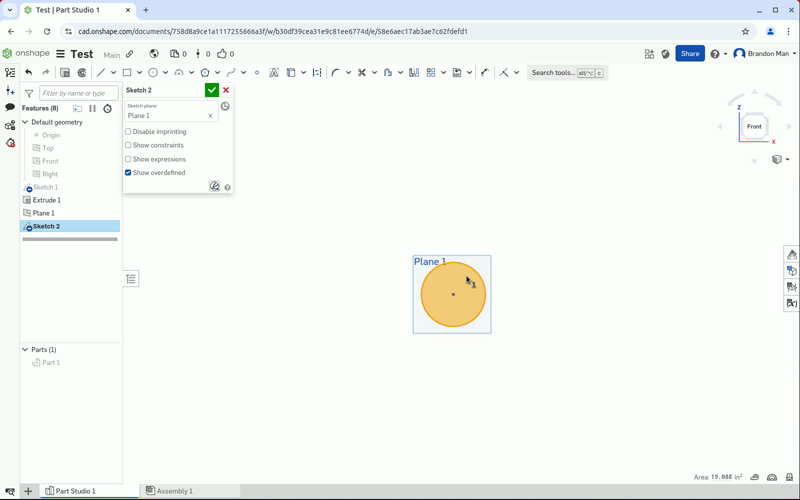
scroll(-6)
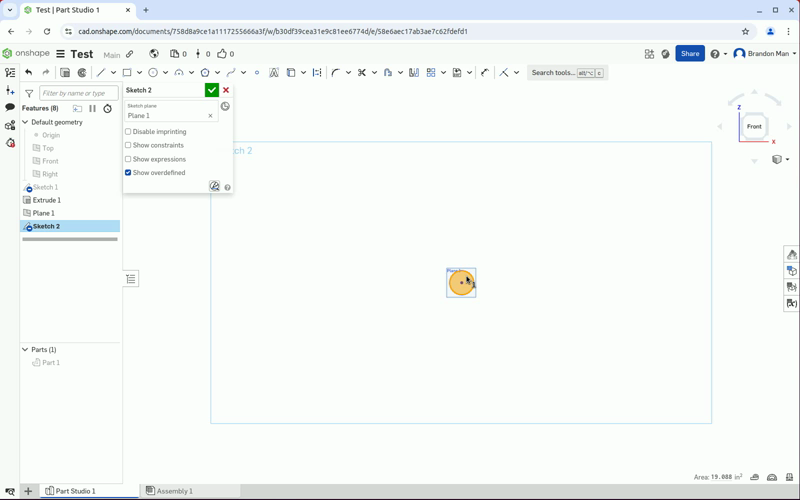
mouse_move(73, 352)
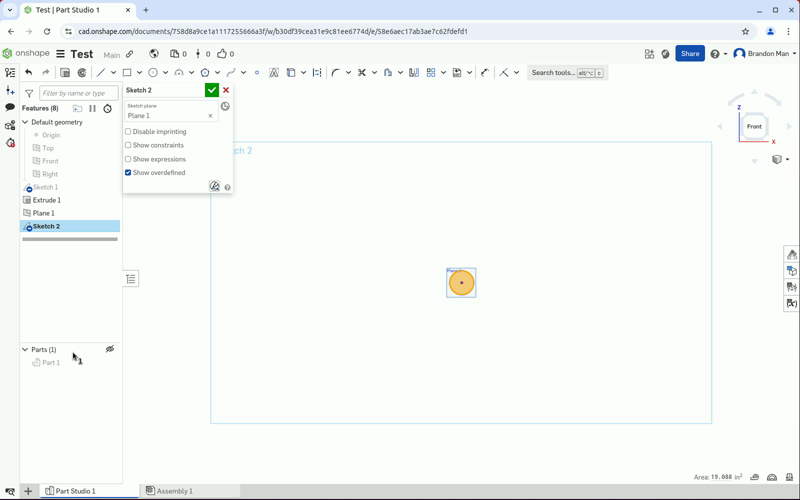
key(shift+y)
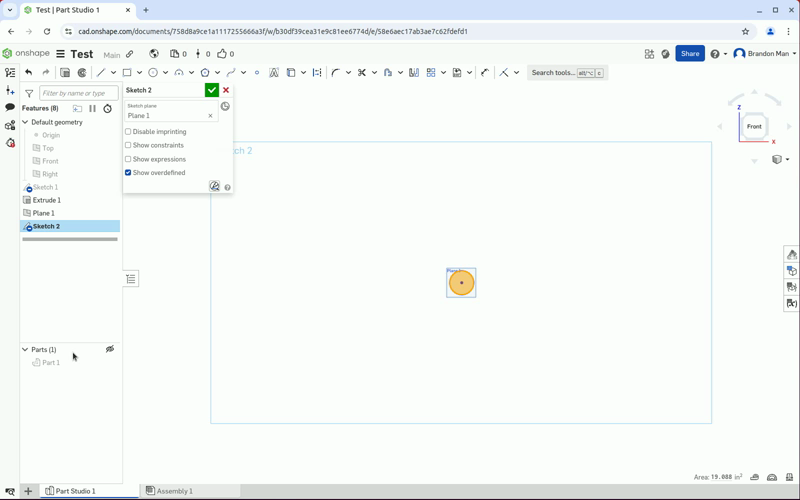
key(shift+e)
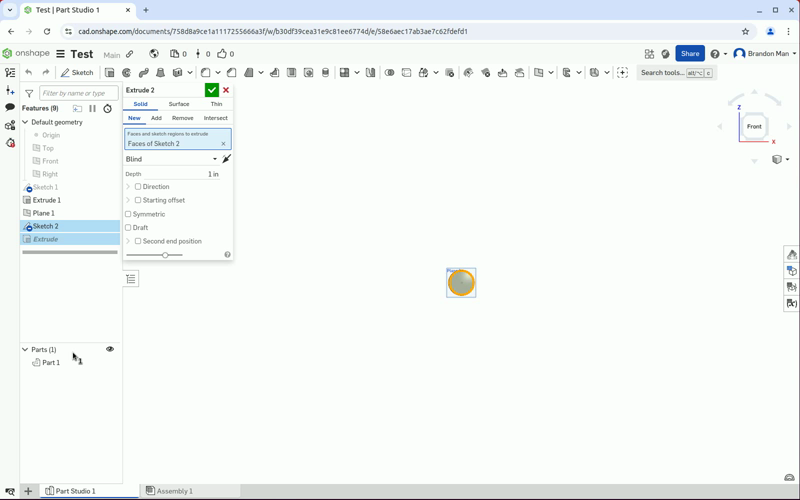
mouse_move(143, 106)
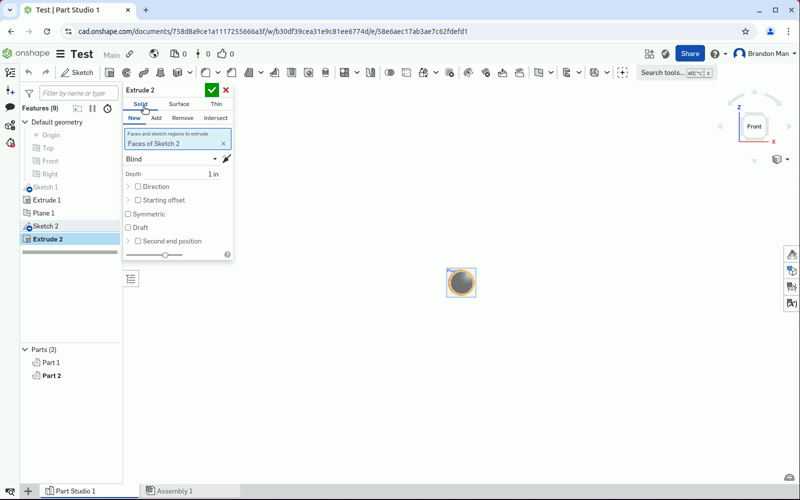
click(143, 106)
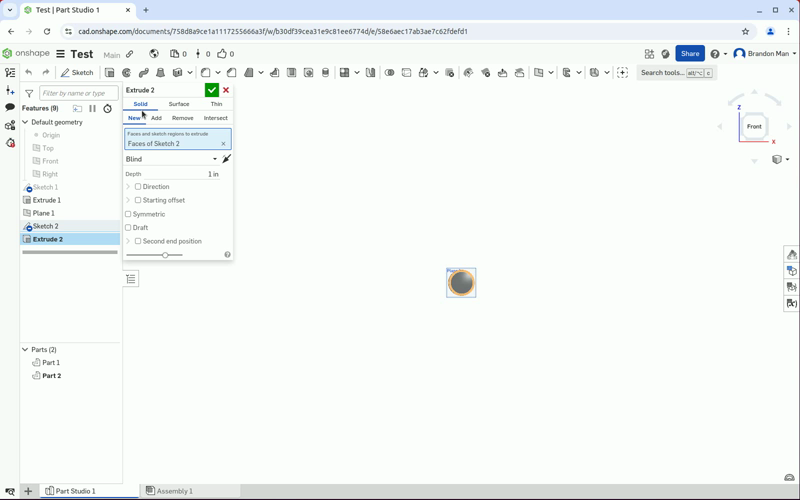
mouse_move(137, 120)
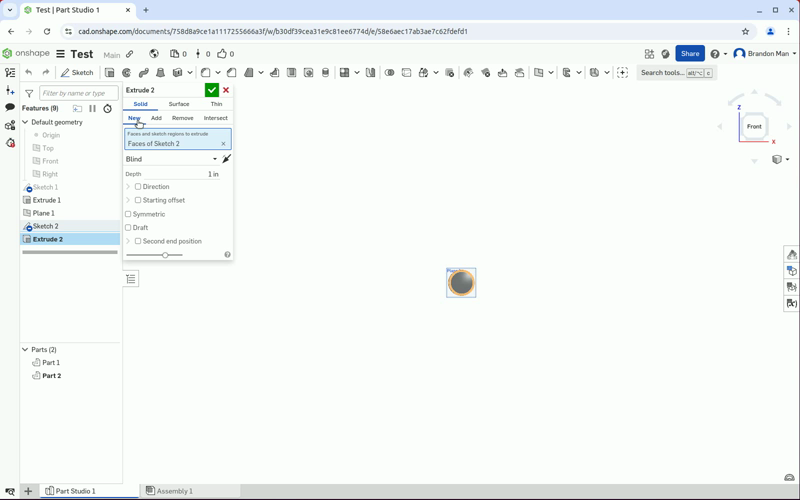
click(137, 120)
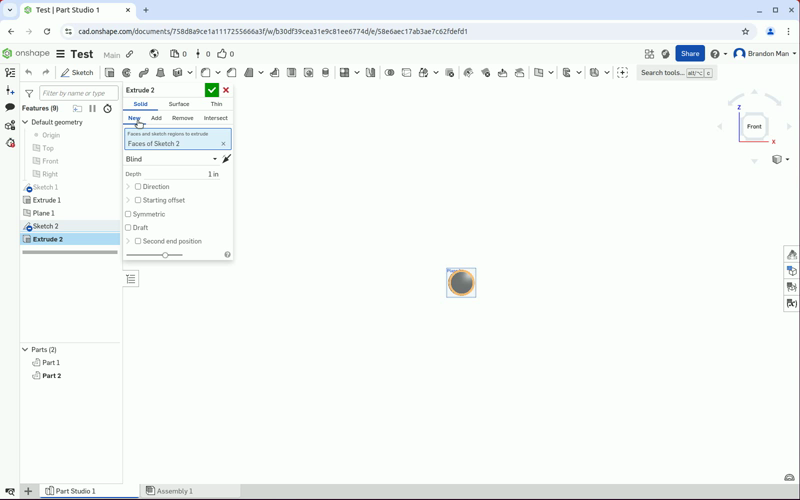
key(tab, 4)
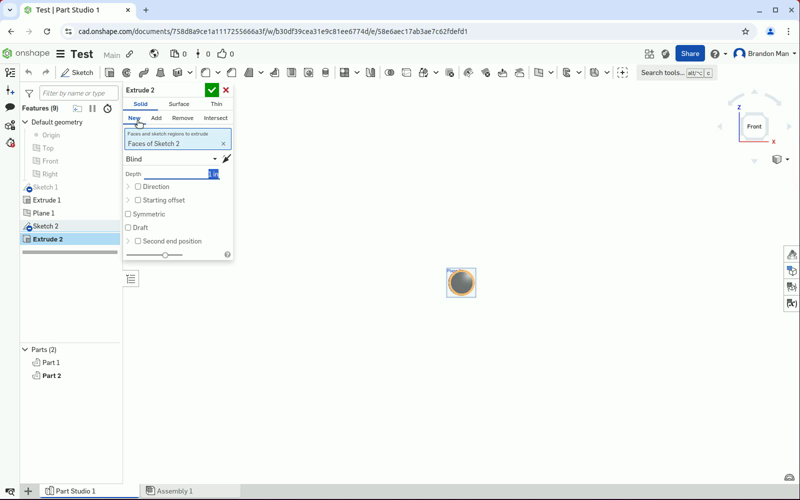
text(11.313)
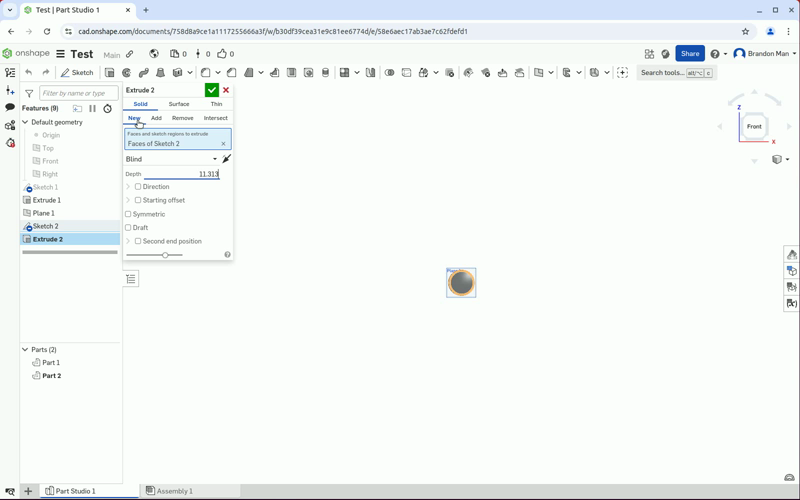
key(enter)
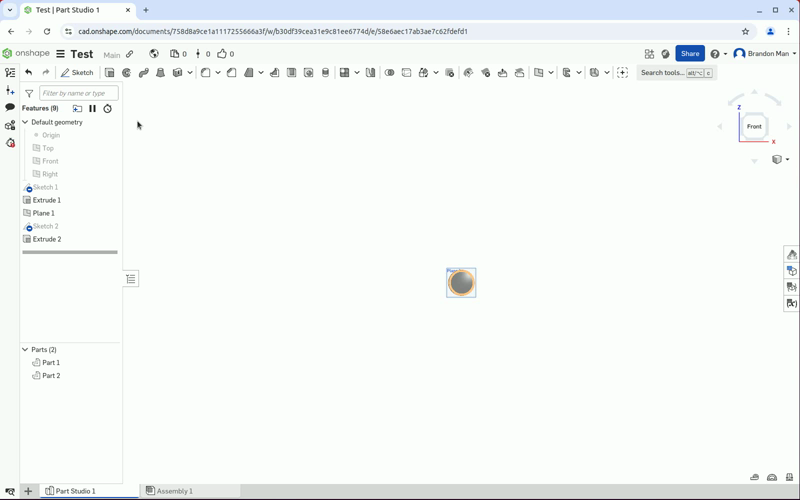
key(shift+h)
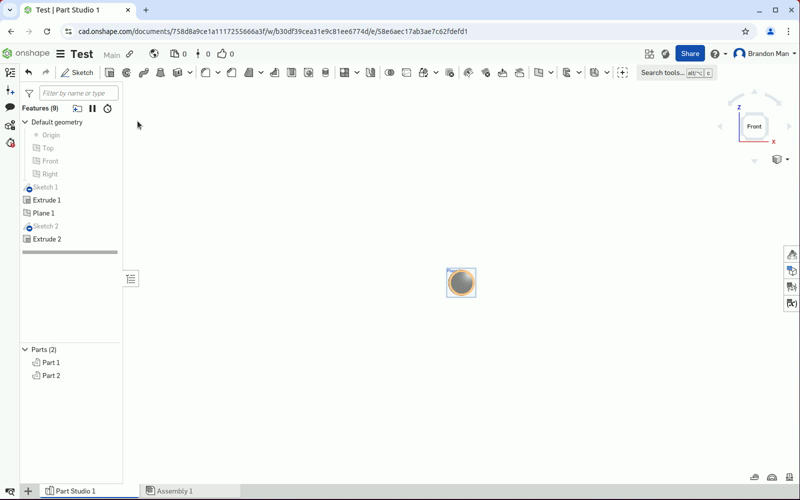
key(shift+h)
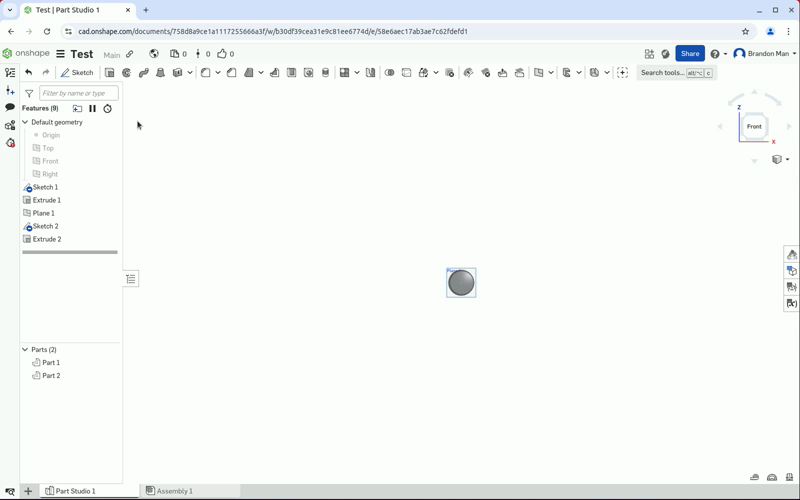
key(shift+7)
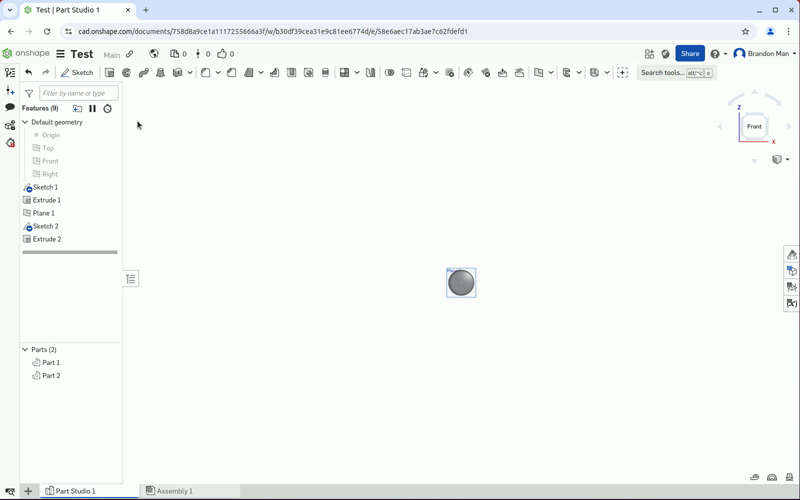
key(left, 2)
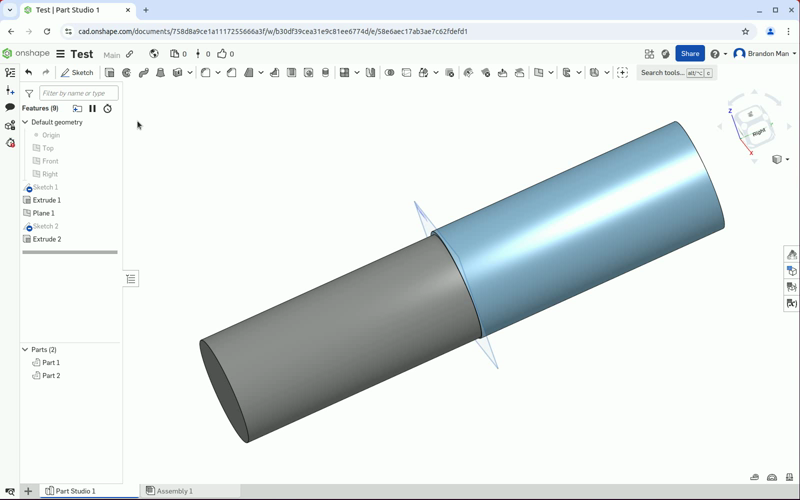
key(down, 2)
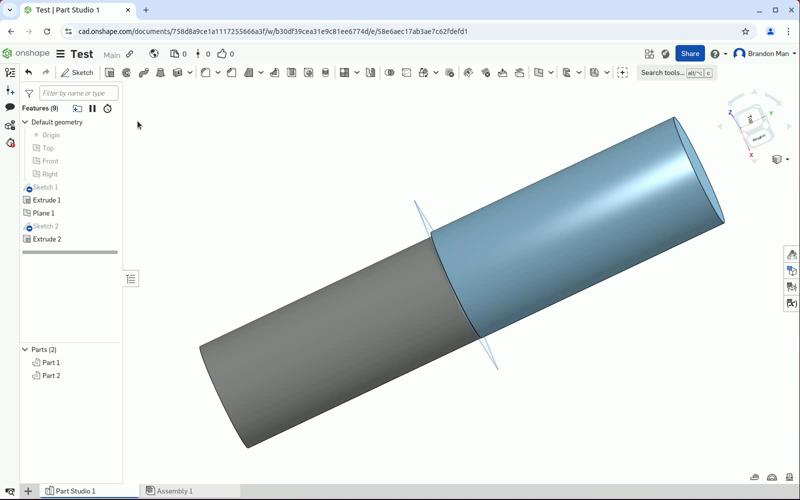
key(up, 2)
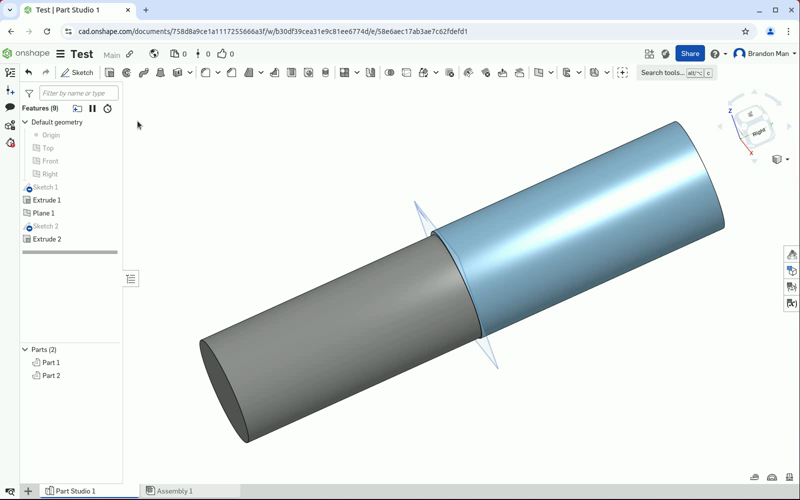
key(right, 2)
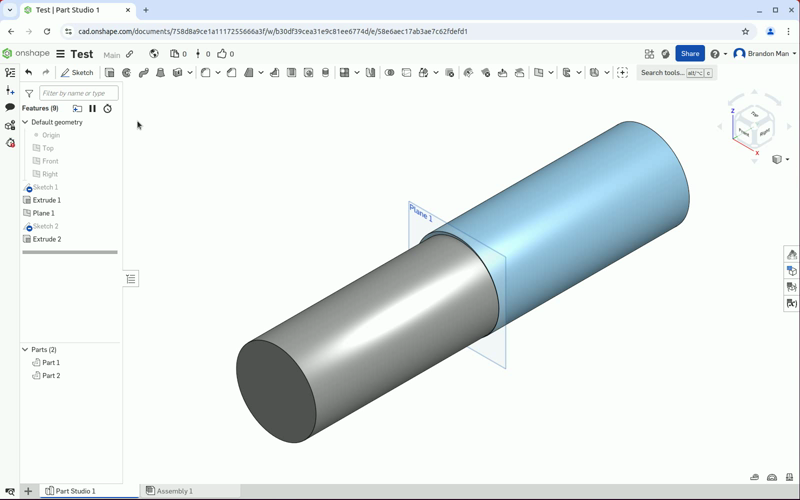
mouse_move(73, 189)
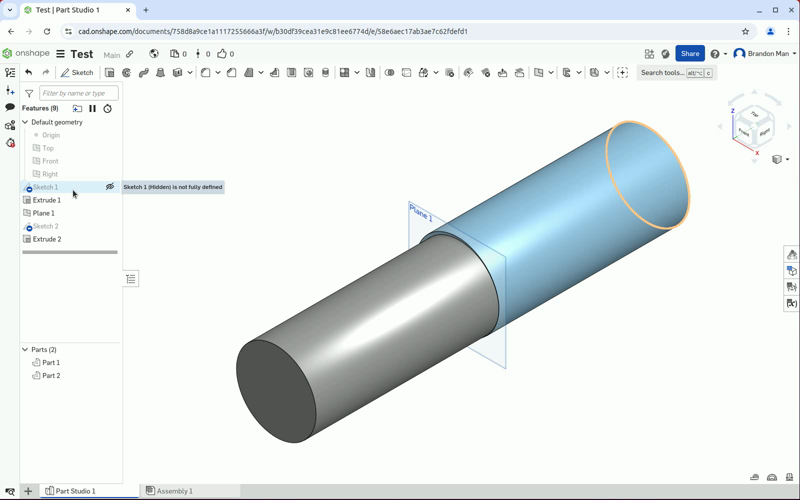
click(73, 189)